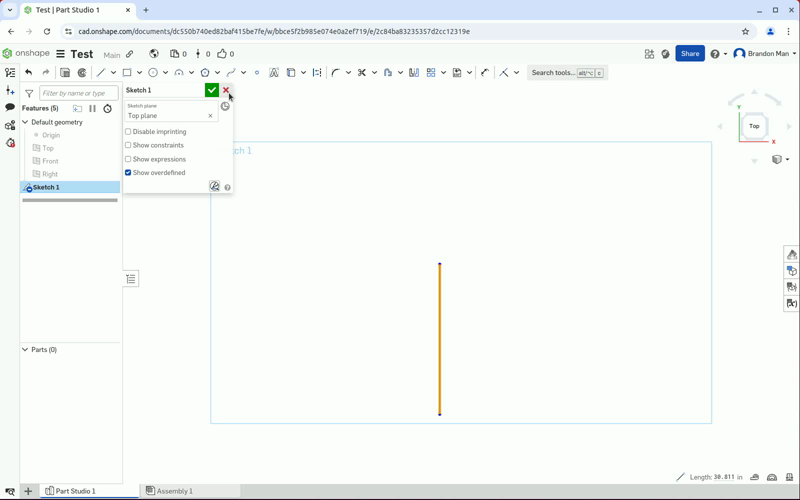
key(shift+h)
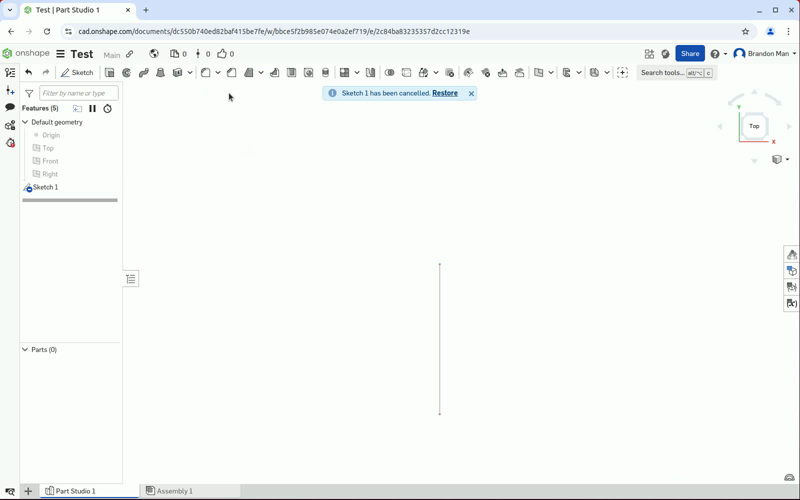
key(shift+s)
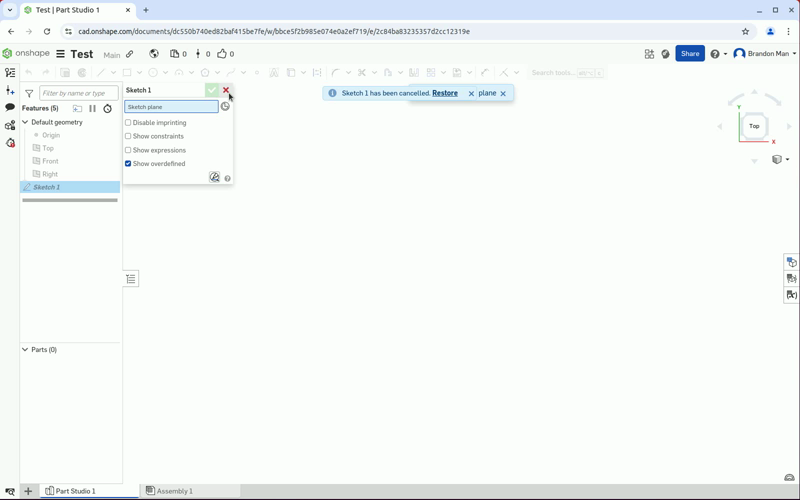
mouse_move(73, 150)
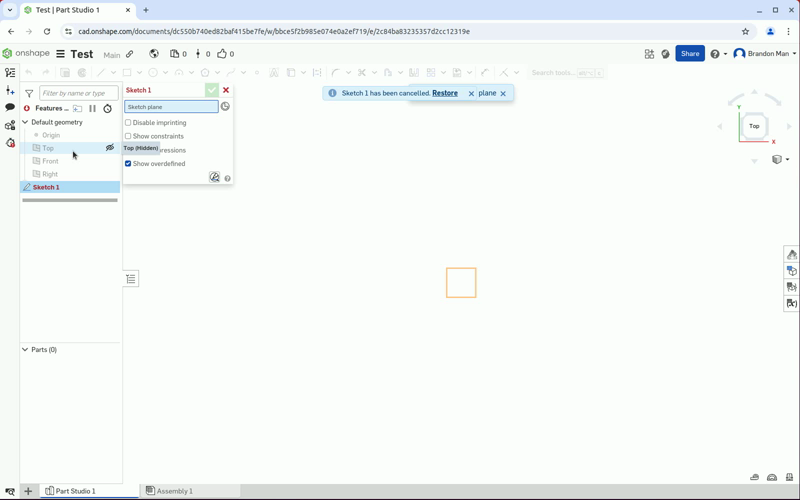
click(73, 150)
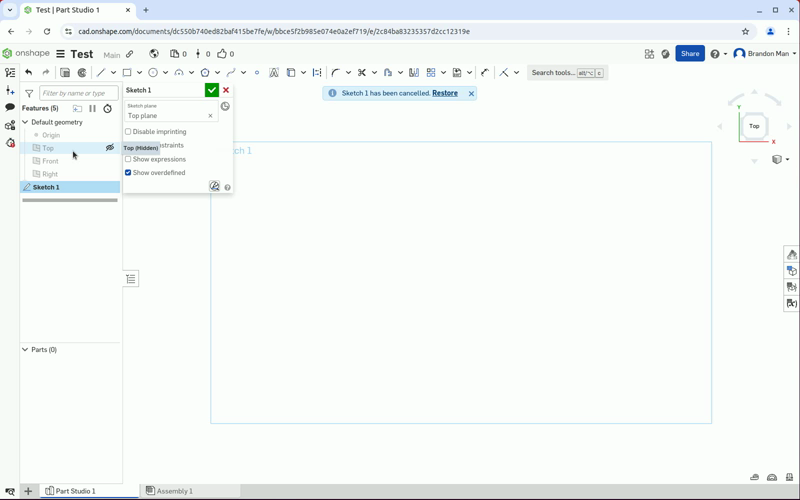
mouse_move(73, 352)
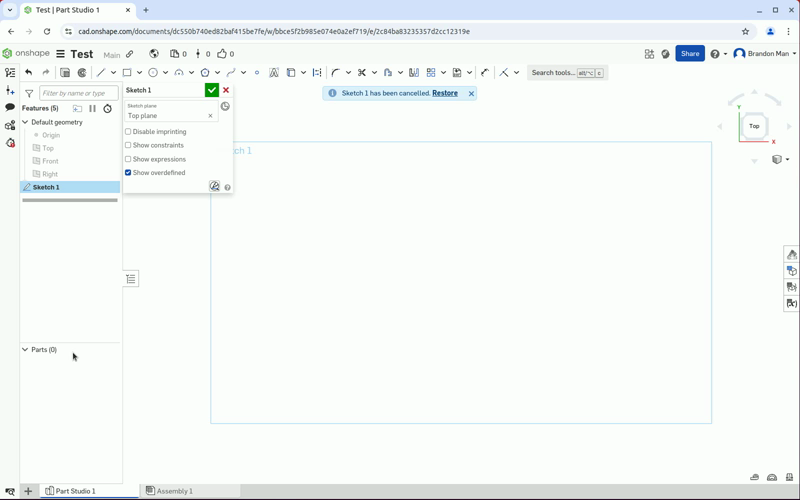
key(y)
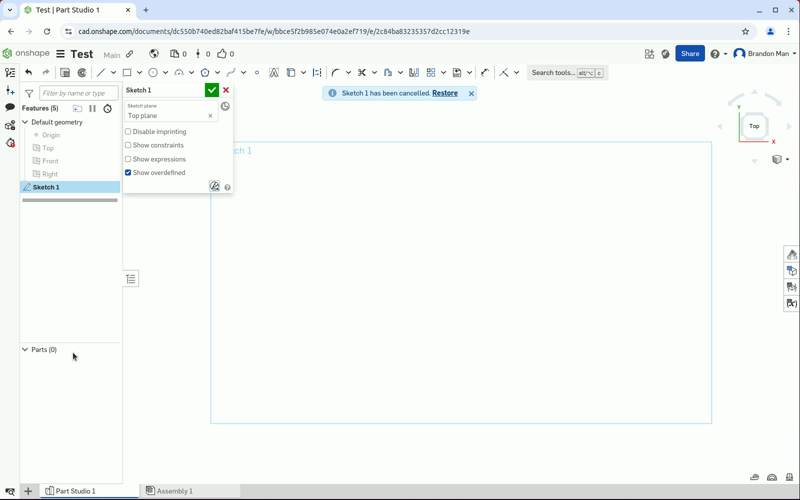
key(l)
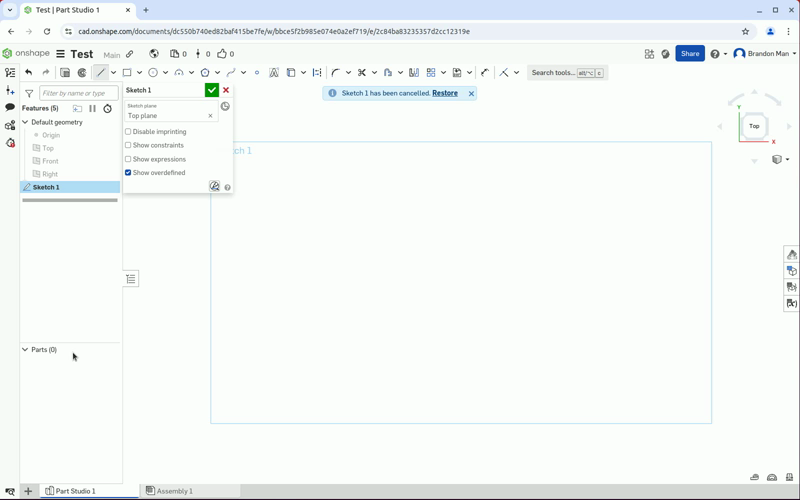
key_down(shift)
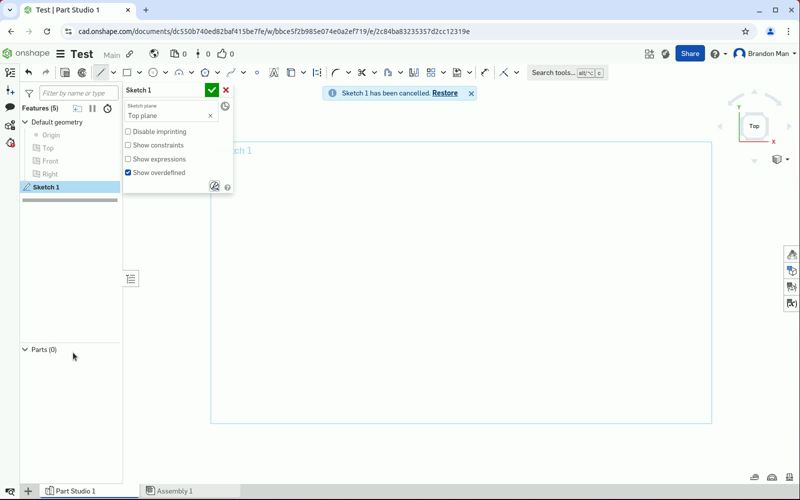
mouse_move(398, 395)
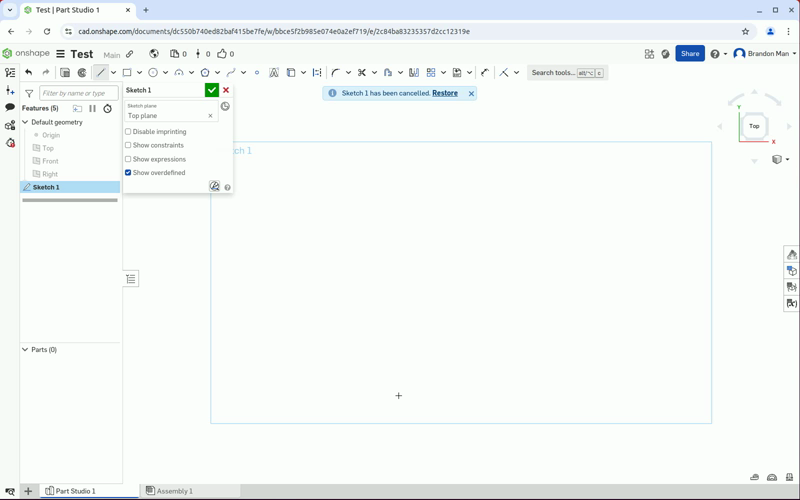
click(398, 395)
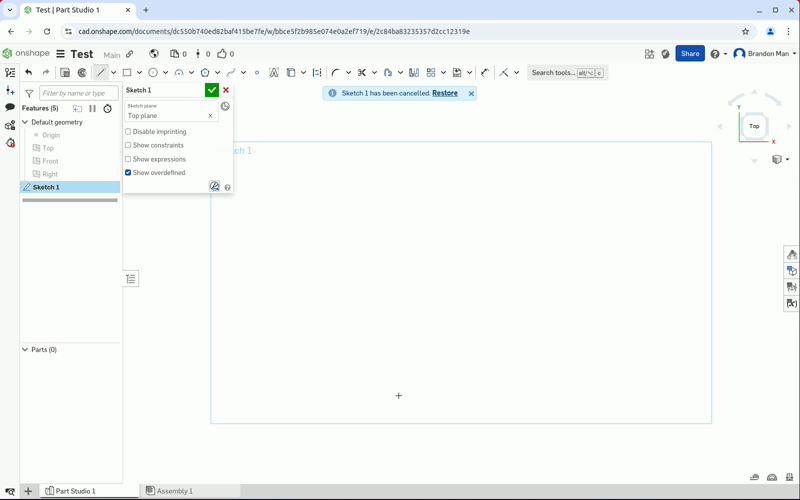
key_up(shift)
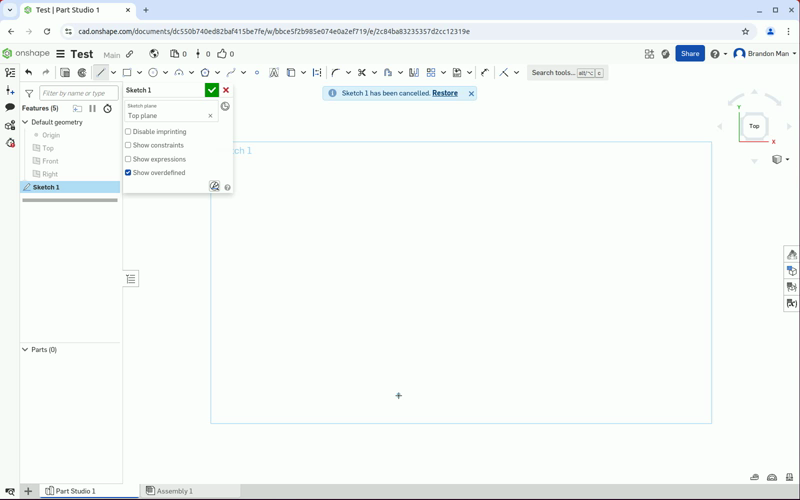
key_down(shift)
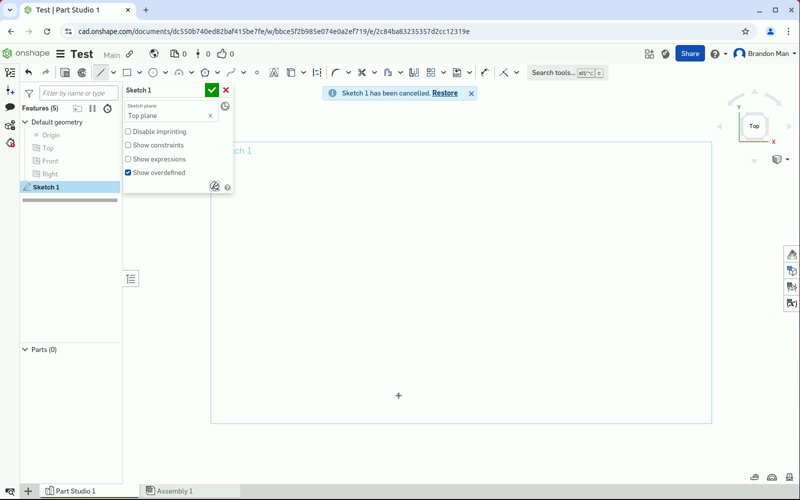
mouse_move(523, 395)
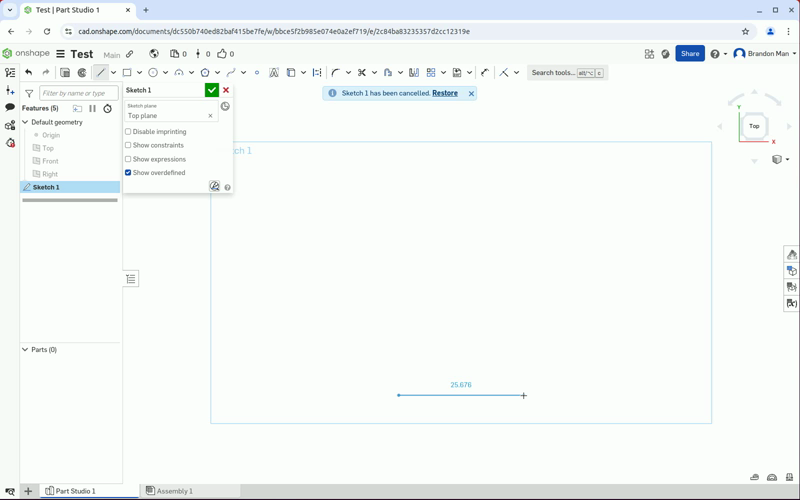
click(523, 395)
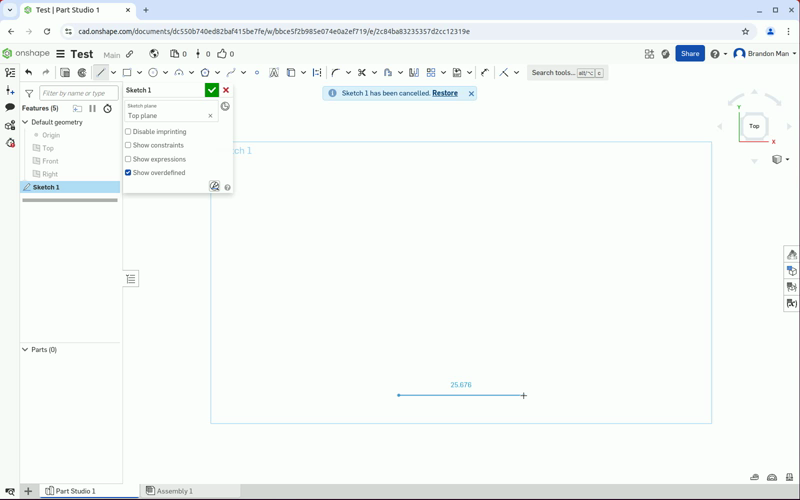
key_up(shift)
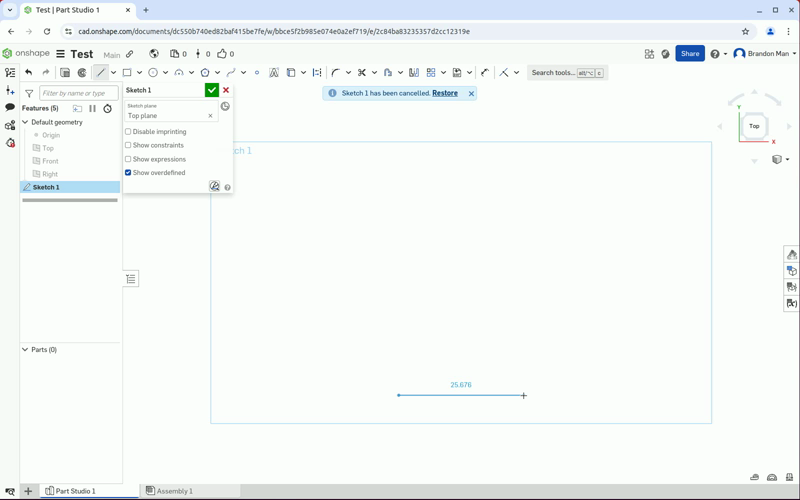
key_down(shift)
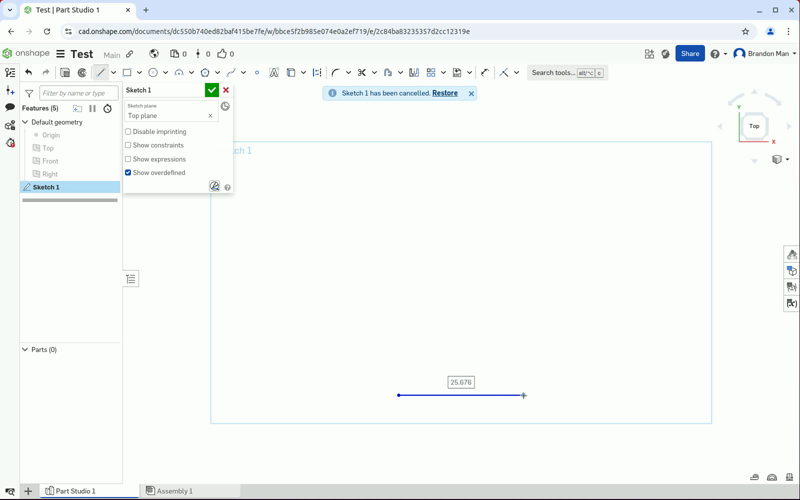
mouse_move(523, 171)
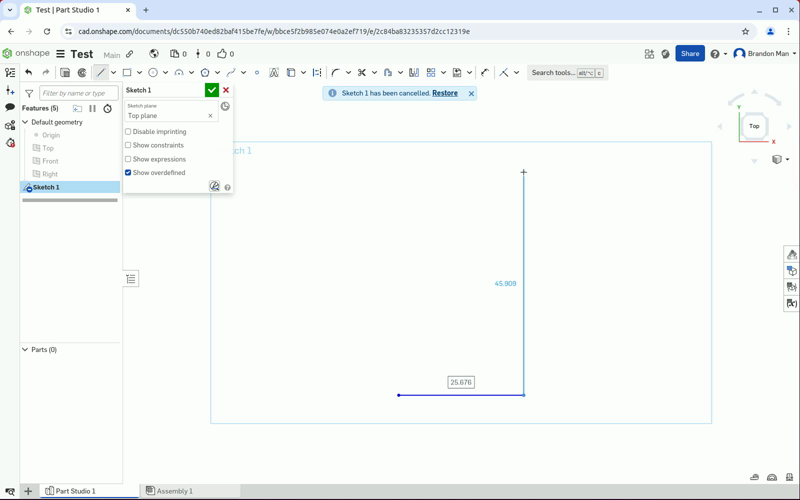
click(523, 171)
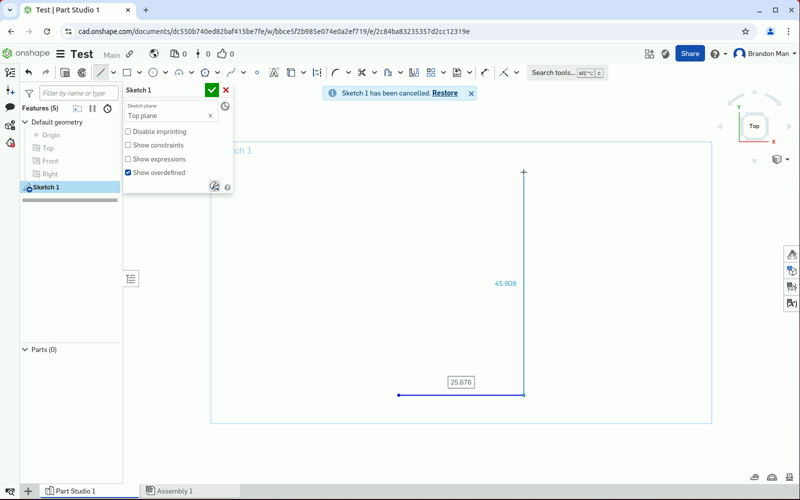
key_up(shift)
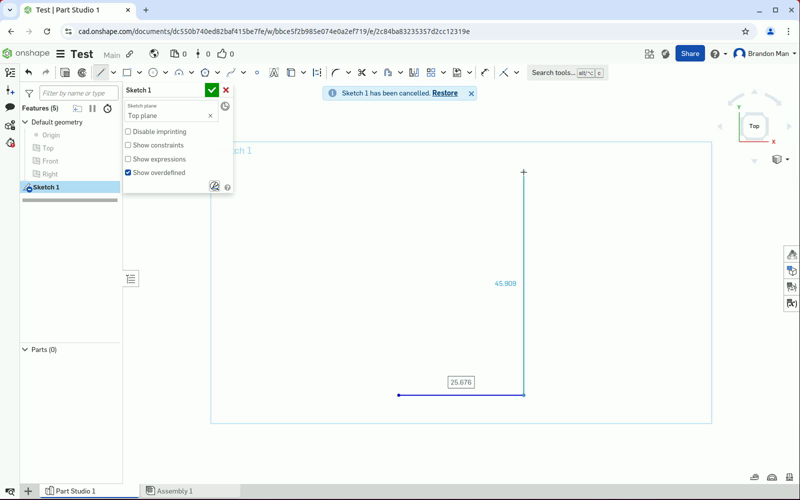
key_down(shift)
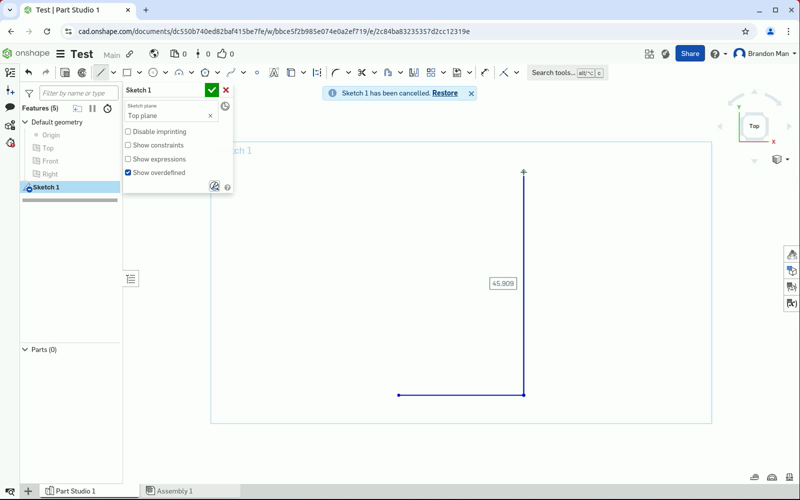
mouse_move(398, 171)
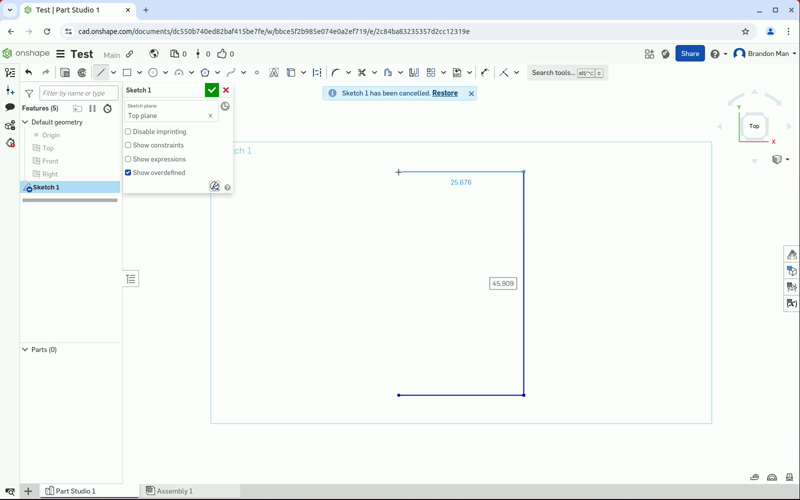
click(398, 171)
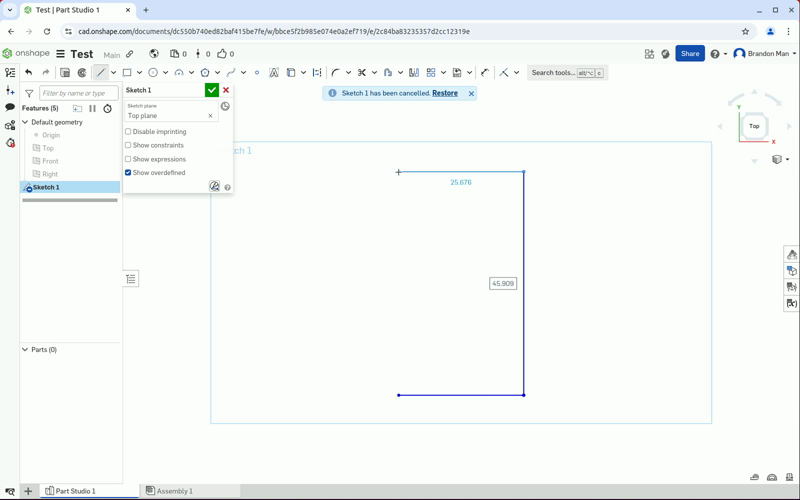
key_up(shift)
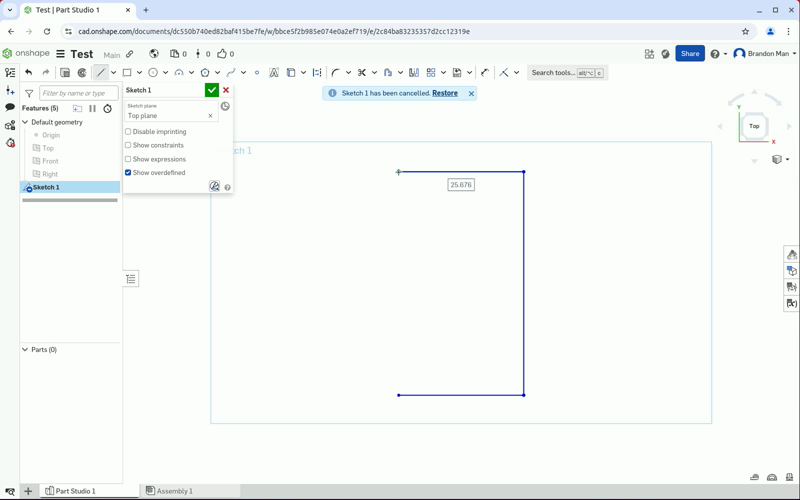
key_down(shift)
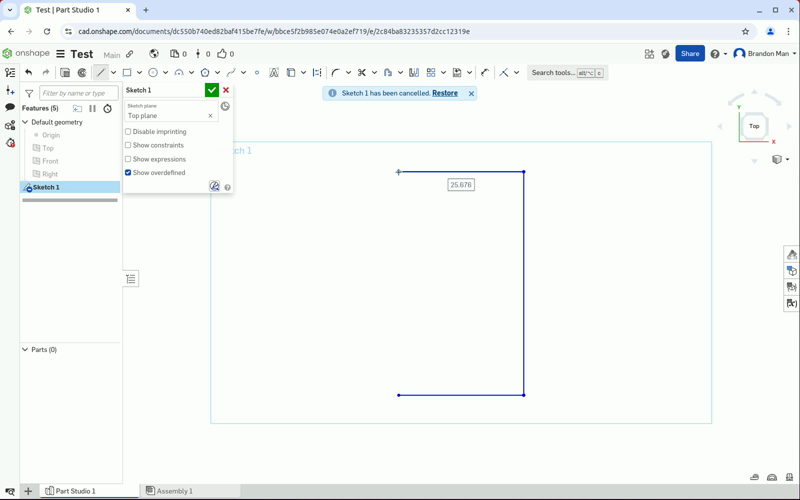
mouse_move(398, 395)
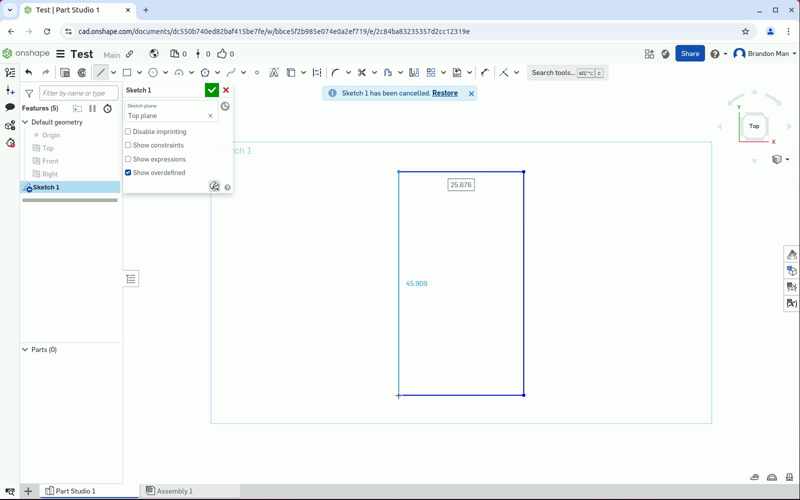
key_up(shift)
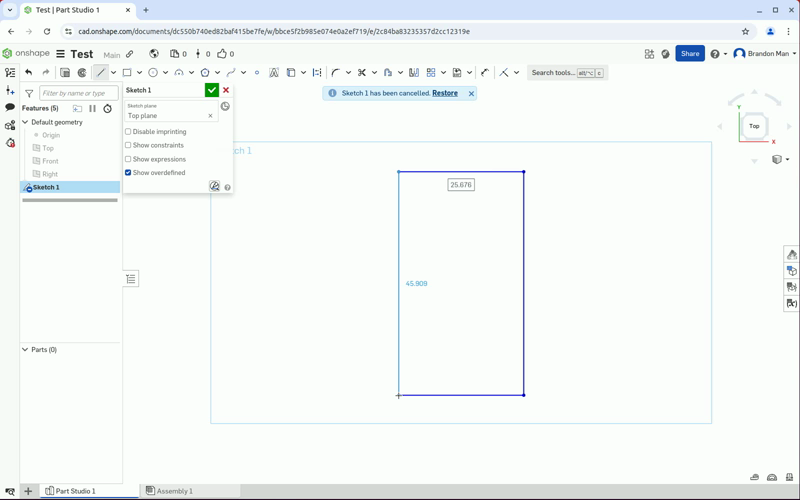
click(398, 395)
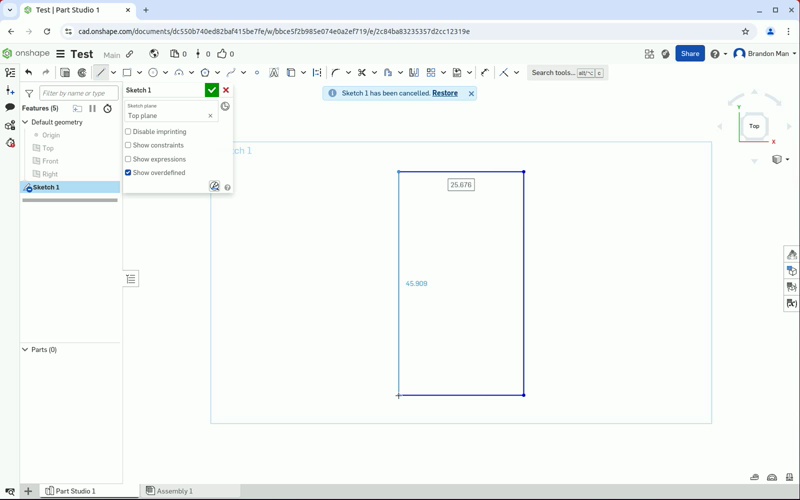
key(esc)
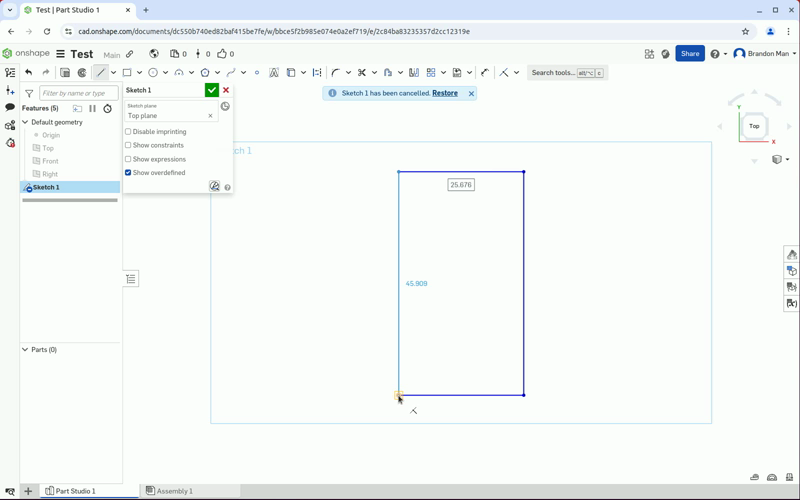
mouse_move(445, 312)
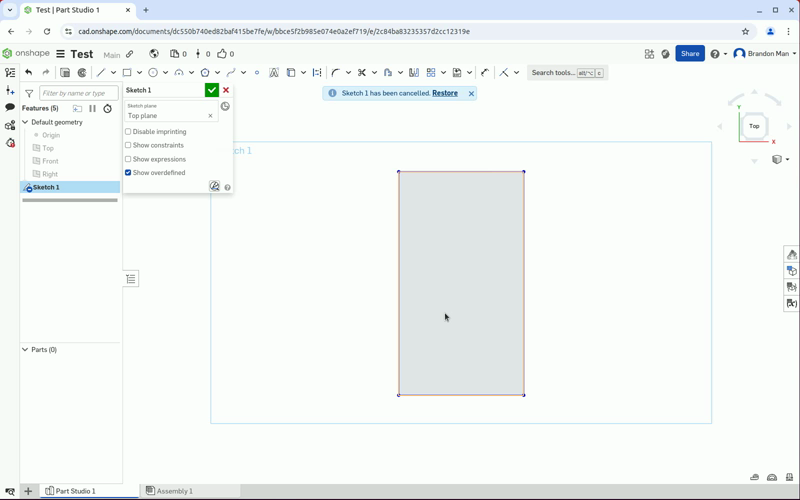
click(445, 312)
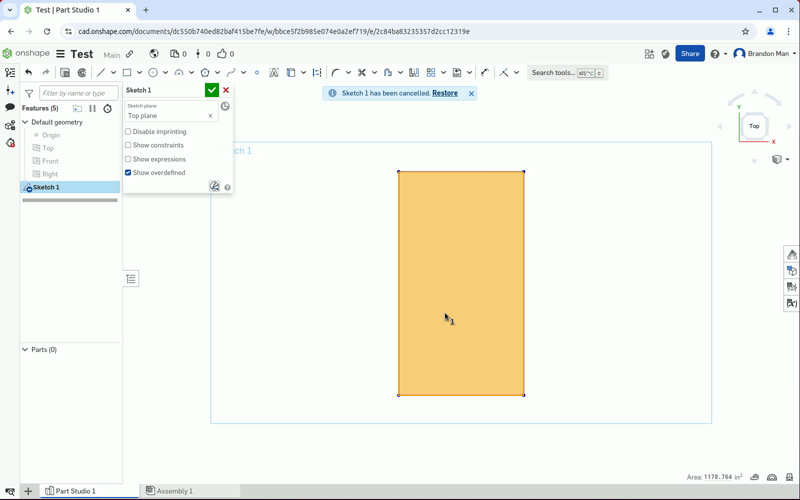
mouse_move(73, 352)
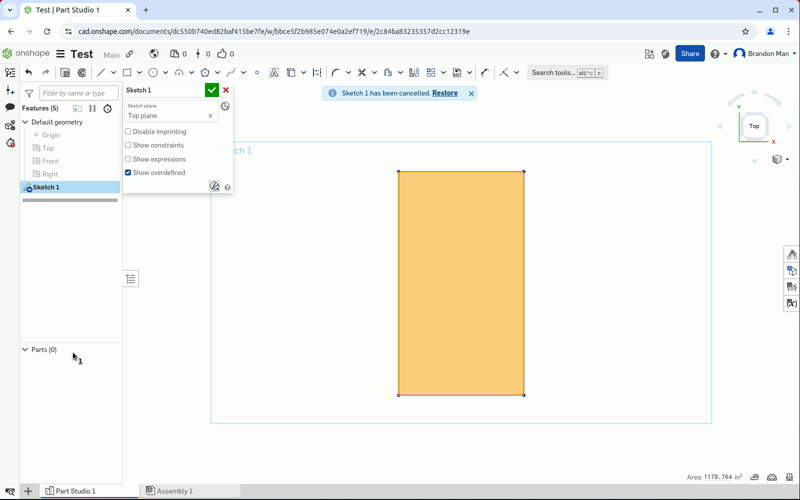
key(shift+y)
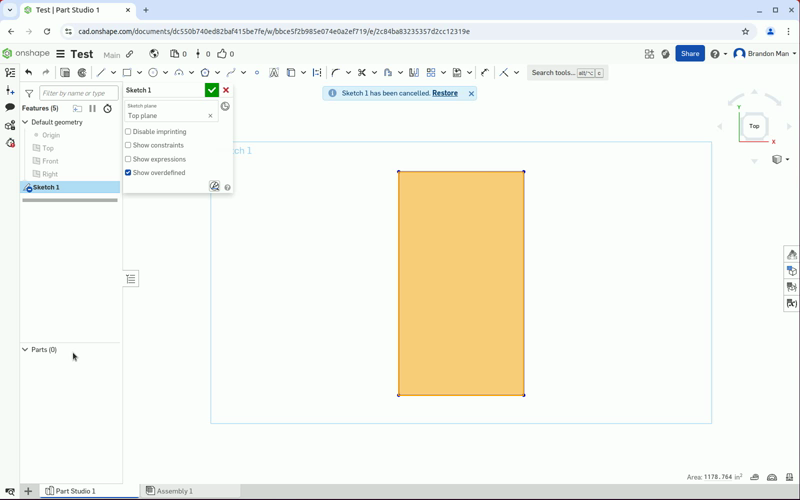
key(shift+e)
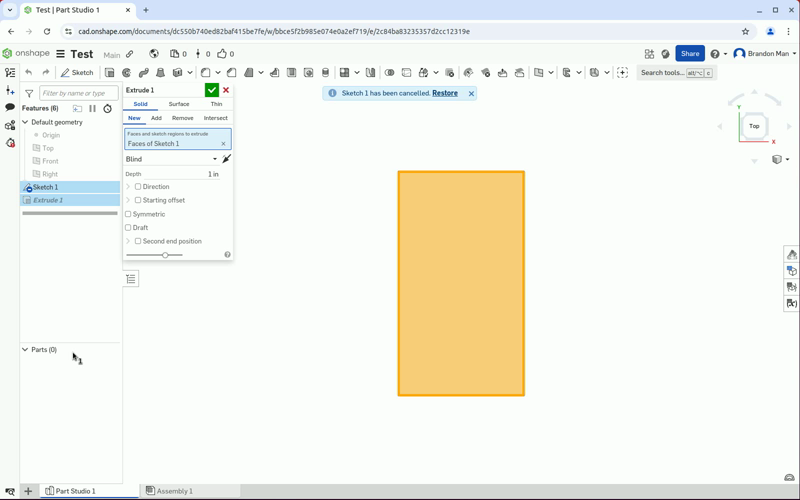
mouse_move(143, 106)
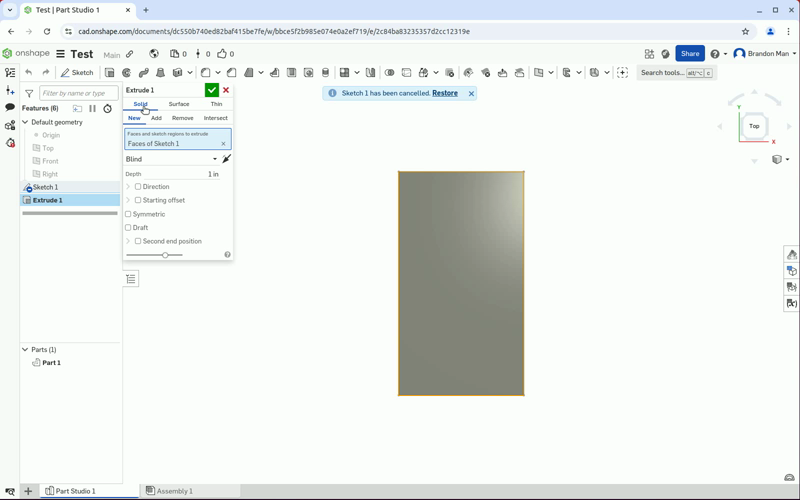
click(143, 106)
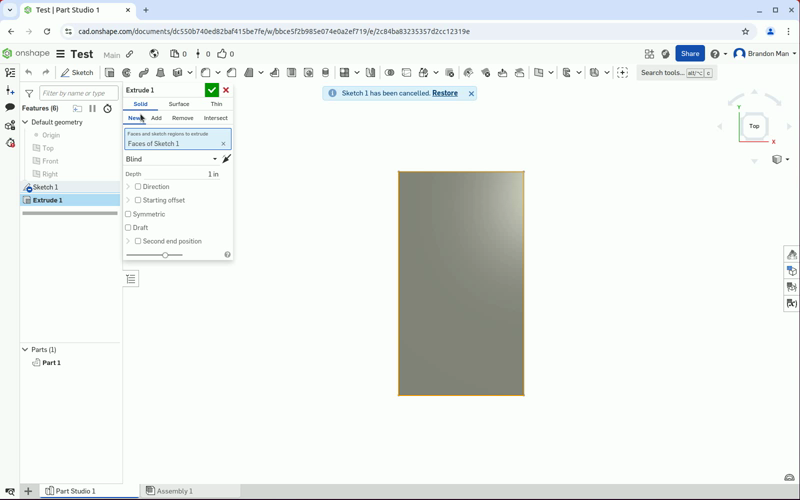
mouse_move(137, 120)
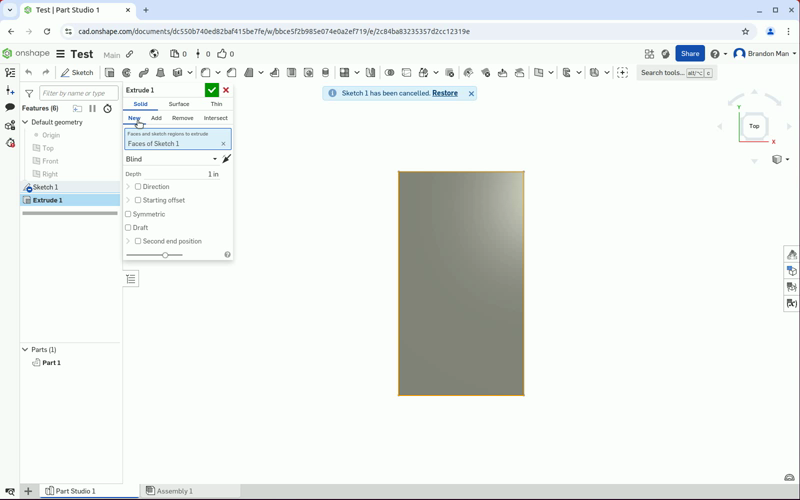
click(137, 120)
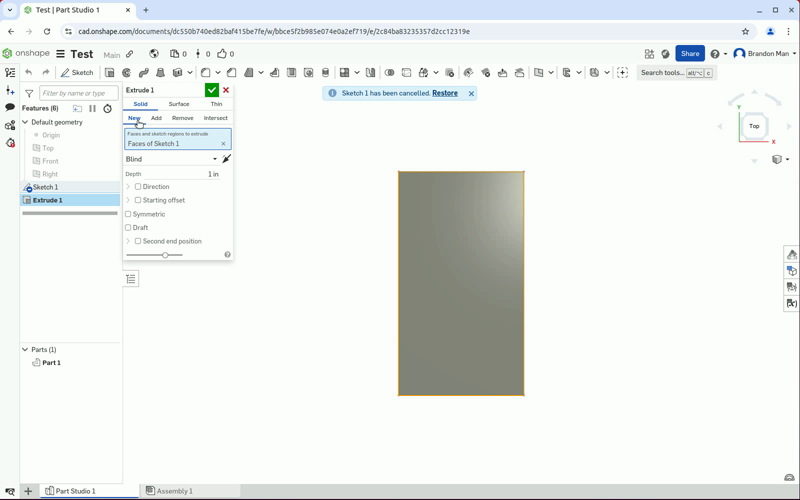
key(tab, 4)
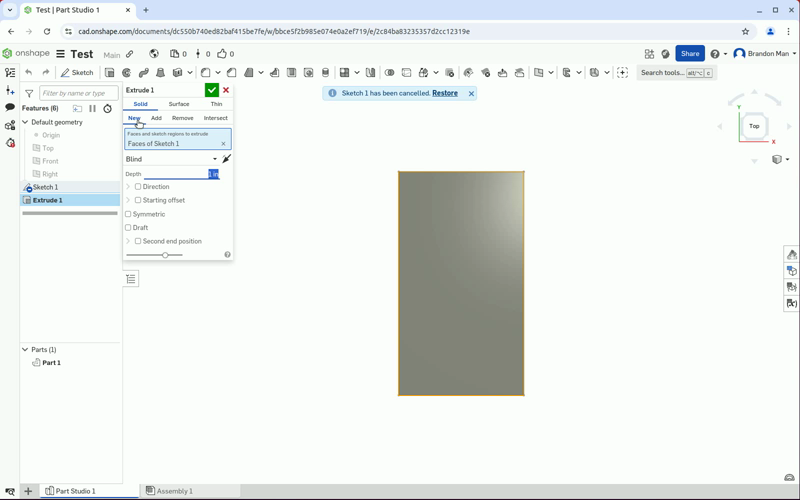
text(5.055)
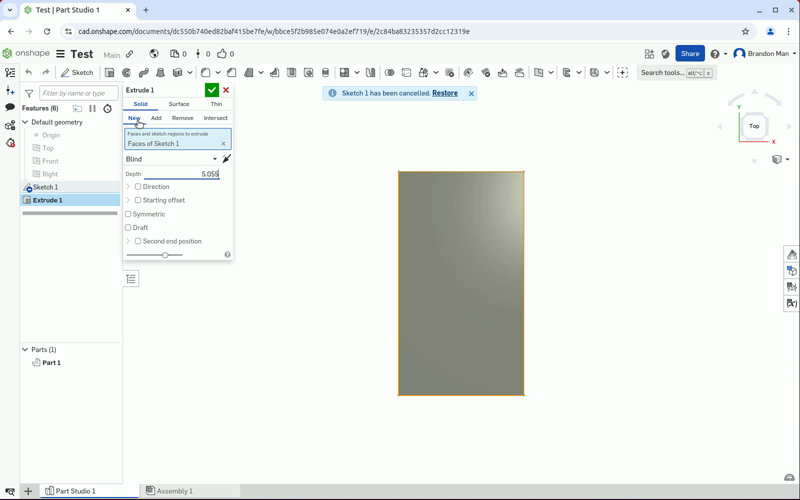
key(enter)
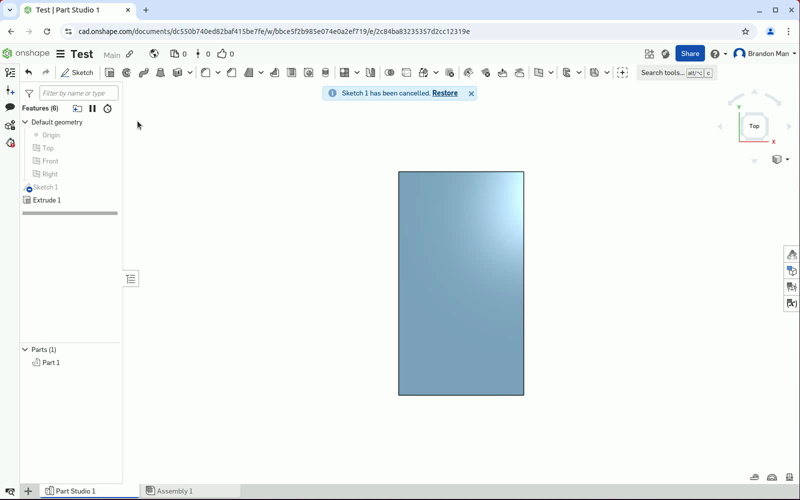
key(shift+h)
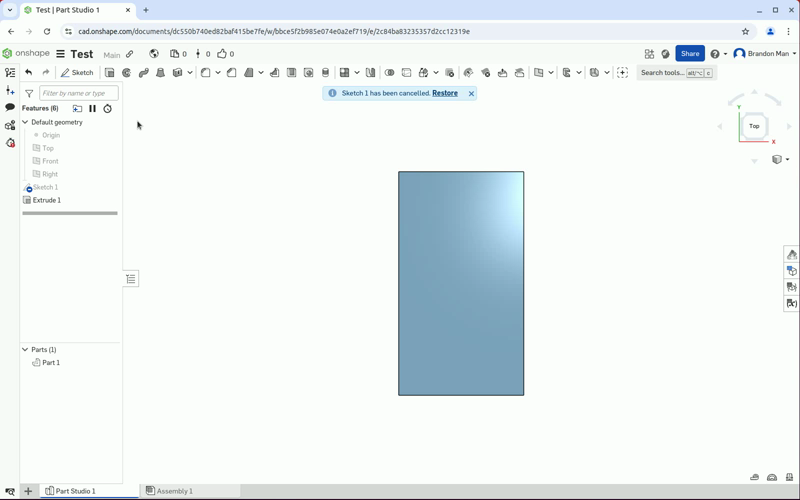
key(shift+h)
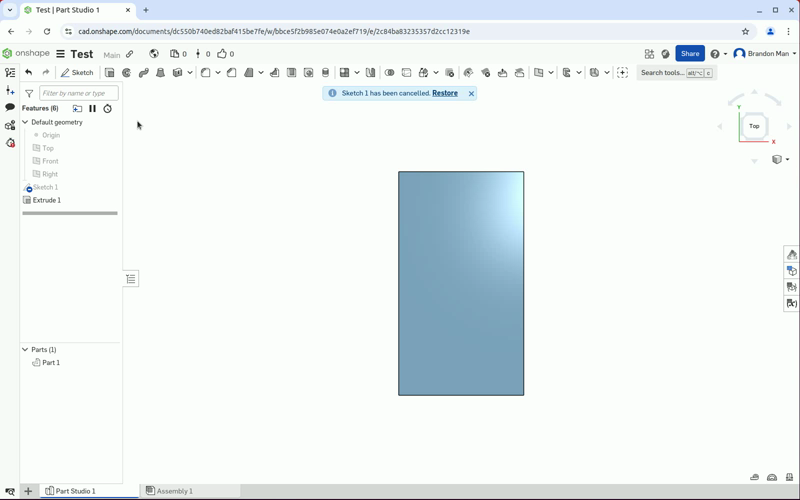
mouse_move(73, 189)
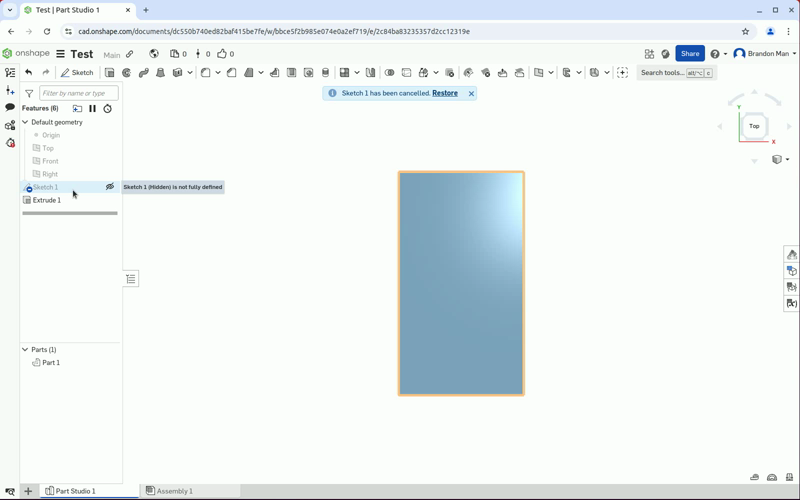
click(73, 189)
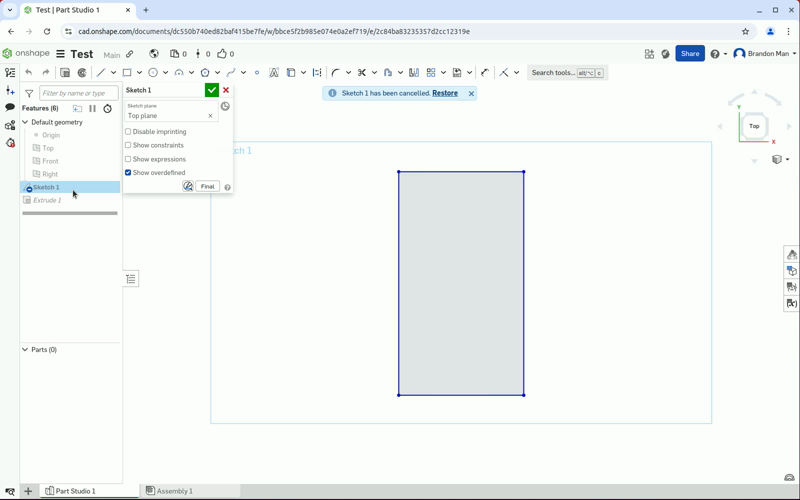
mouse_move(229, 92)
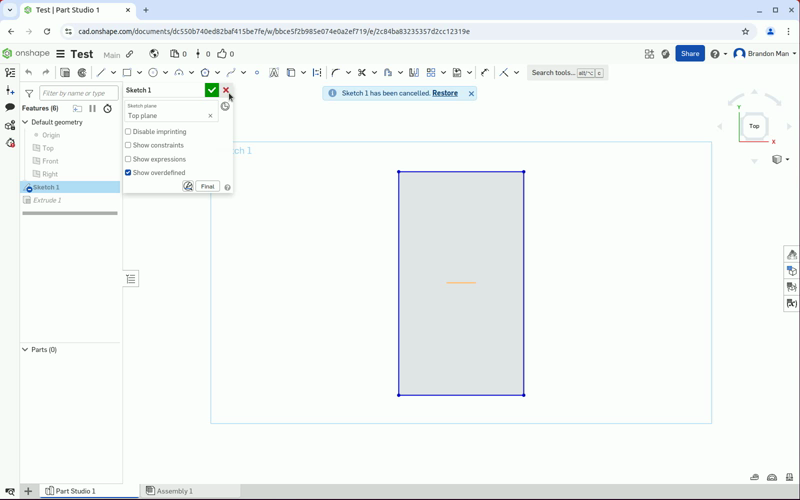
click(229, 92)
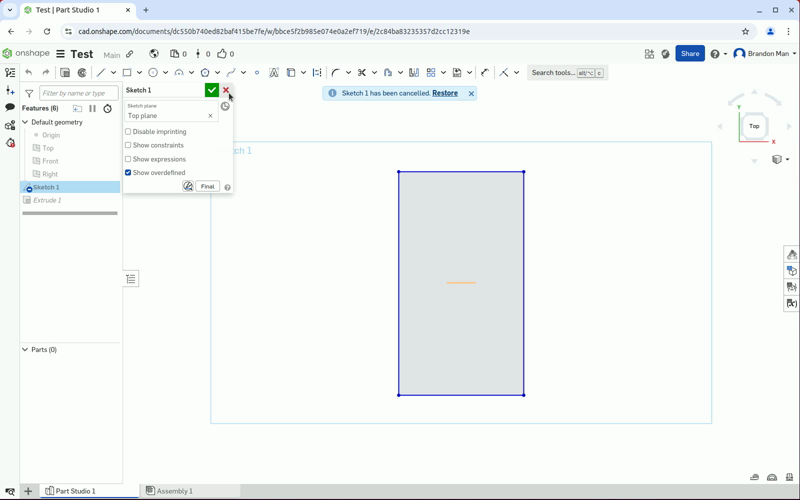
key(shift+s)
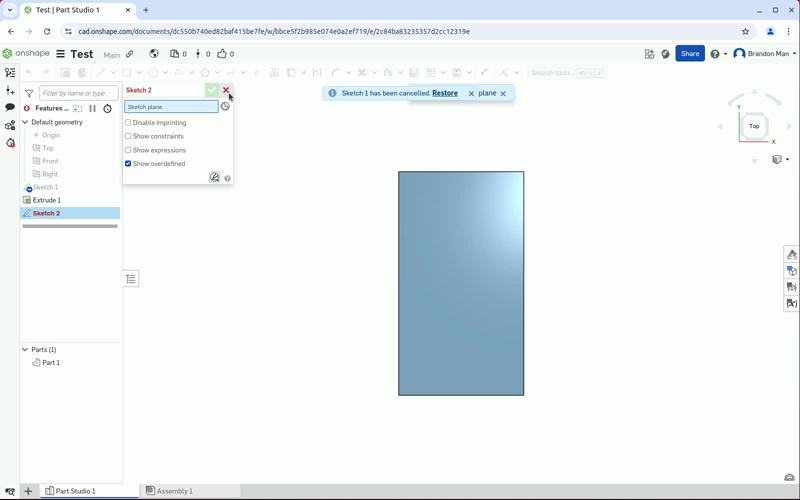
mouse_move(73, 150)
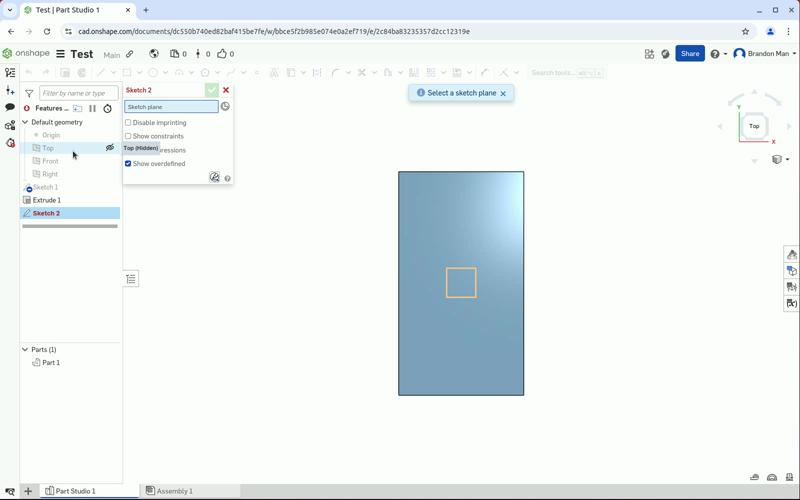
click(73, 150)
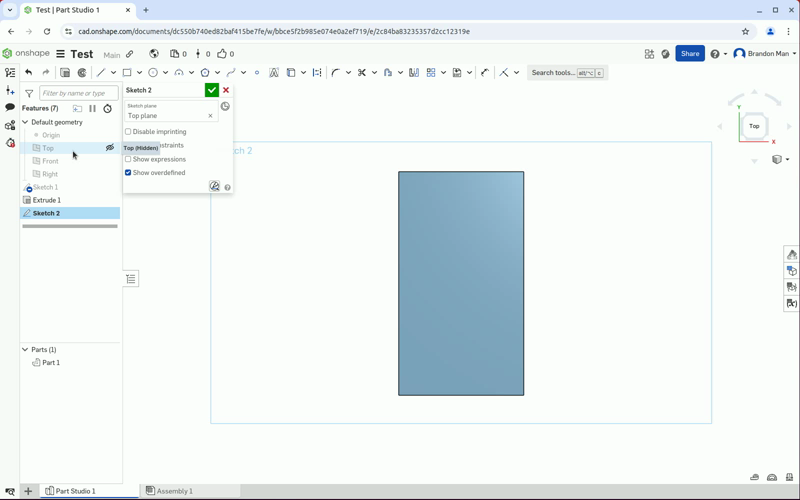
mouse_move(73, 352)
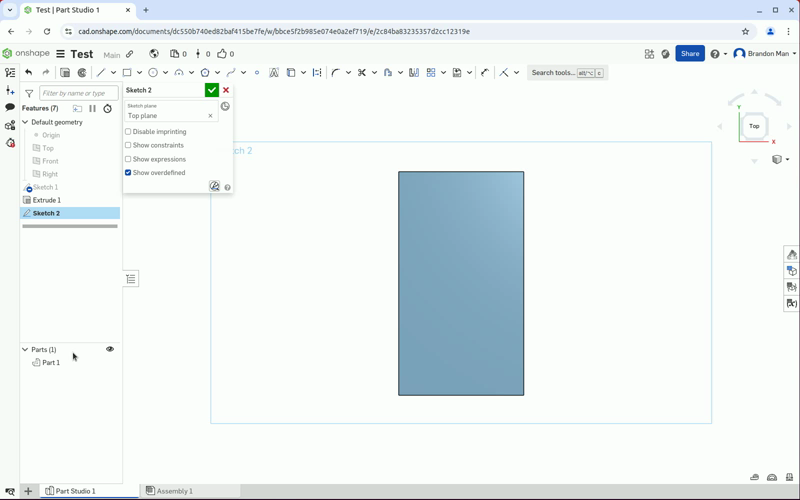
key(y)
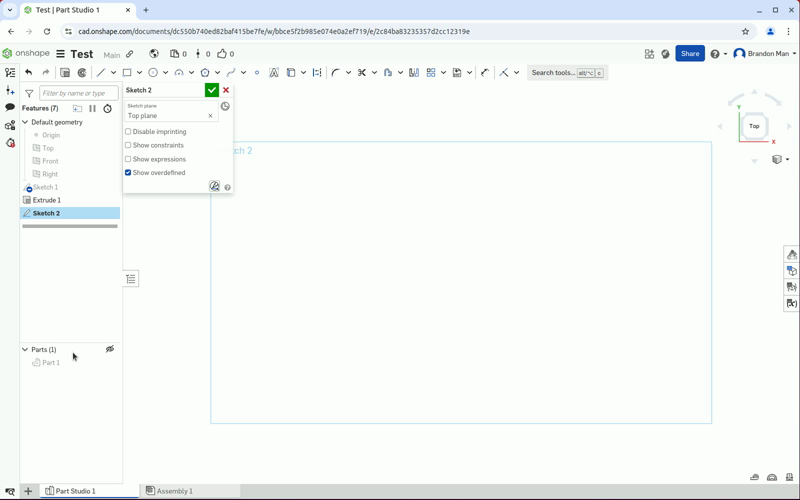
key(l)
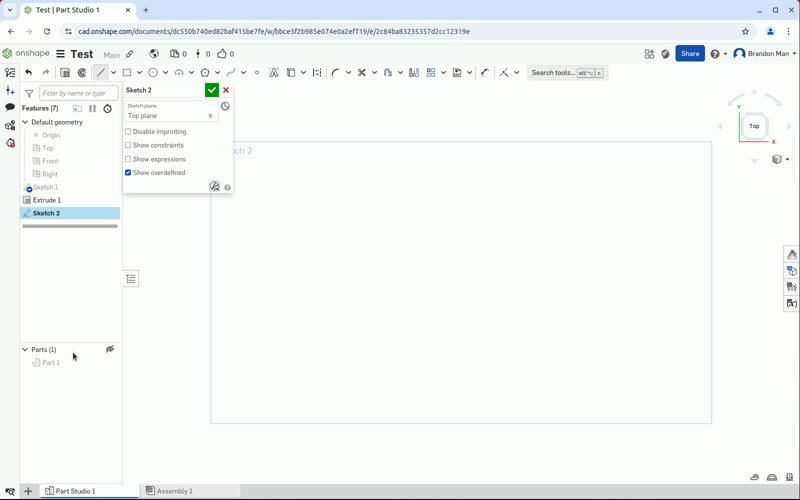
key_down(shift)
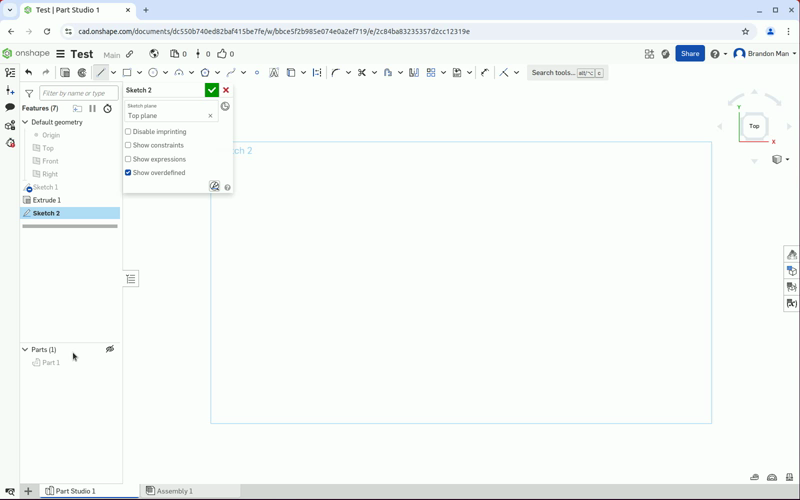
mouse_move(398, 395)
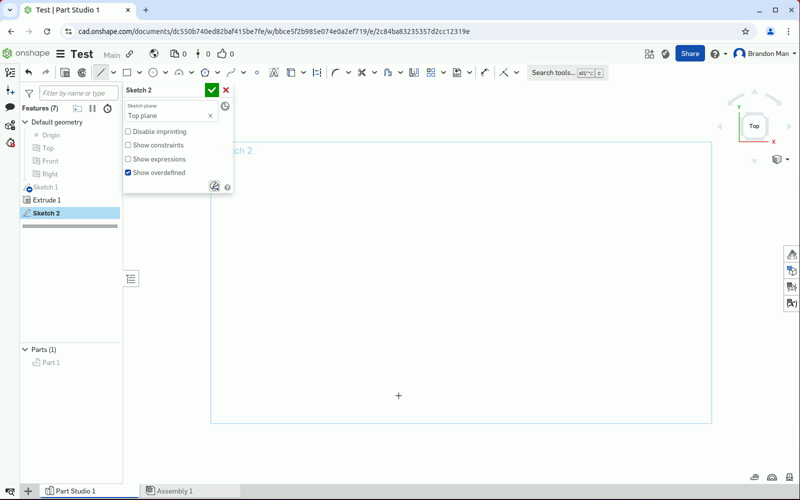
click(398, 395)
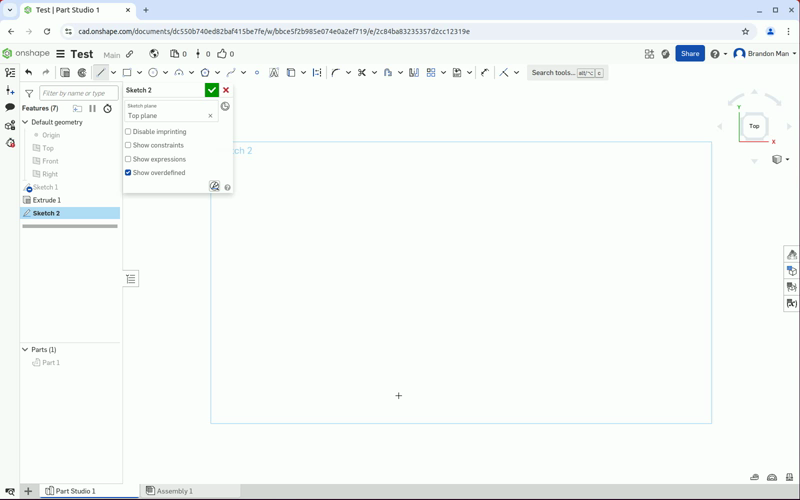
key_up(shift)
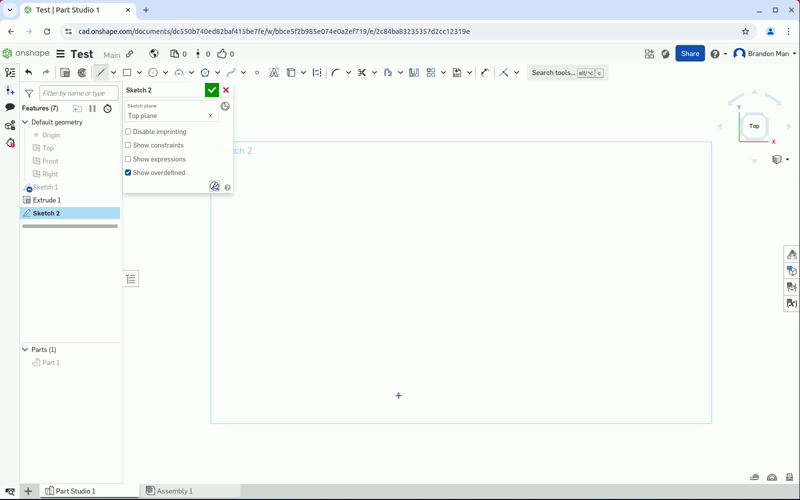
key_down(shift)
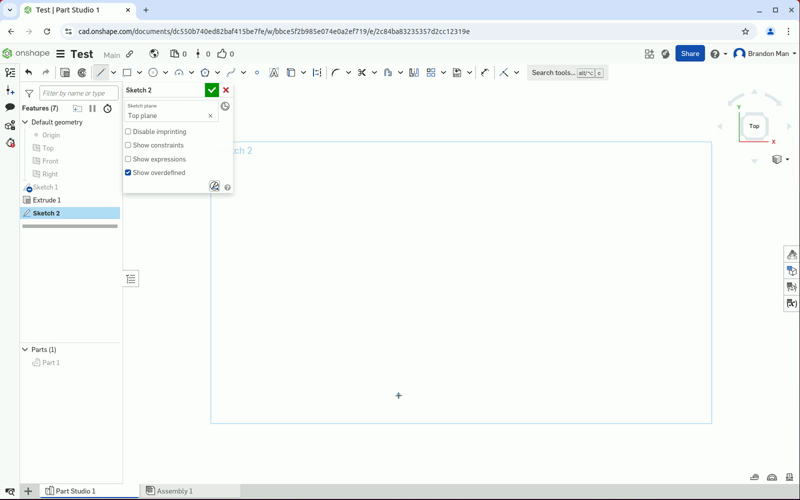
mouse_move(523, 395)
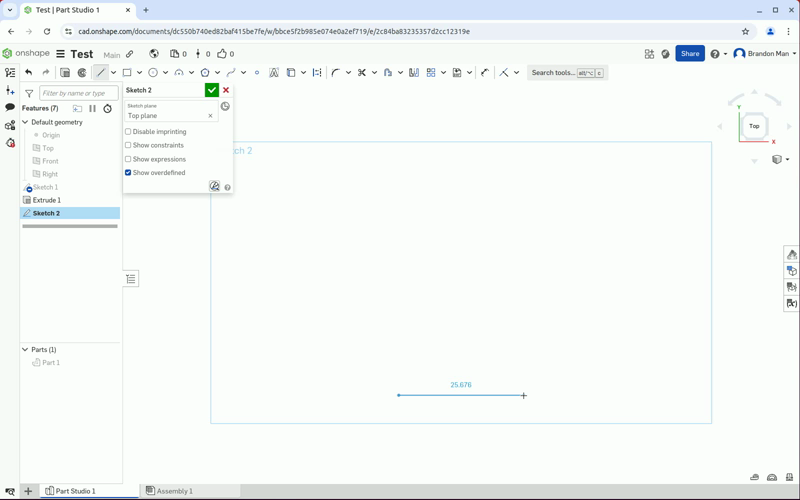
click(523, 395)
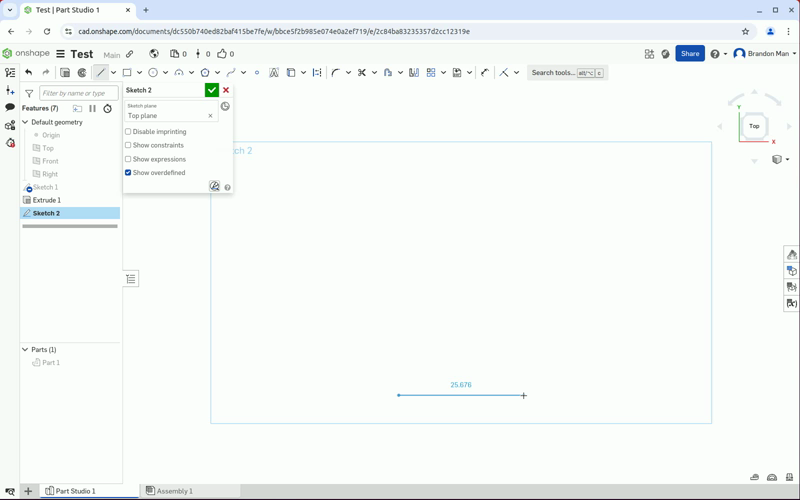
key_up(shift)
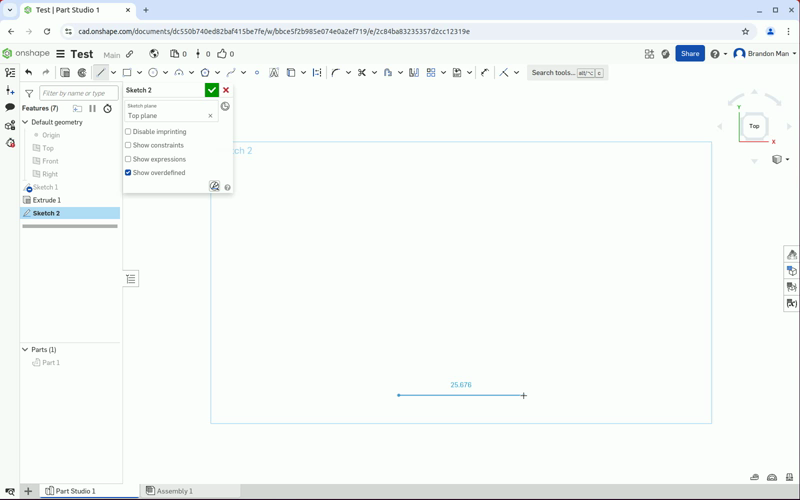
key_down(shift)
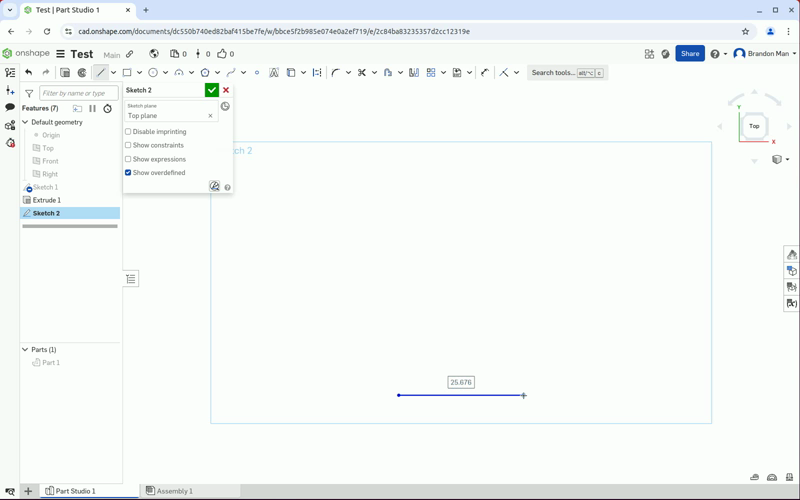
mouse_move(523, 171)
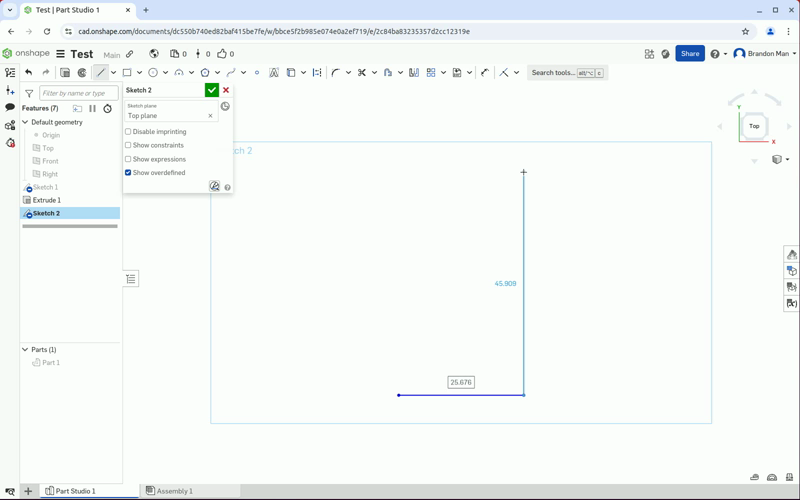
click(523, 171)
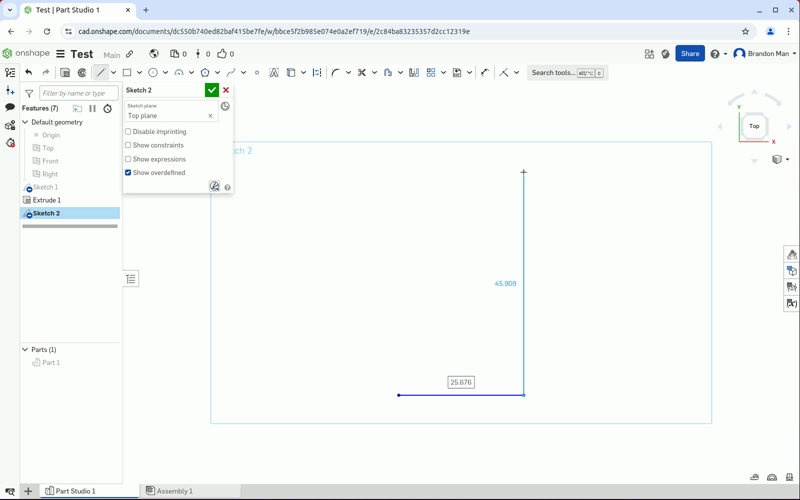
key_up(shift)
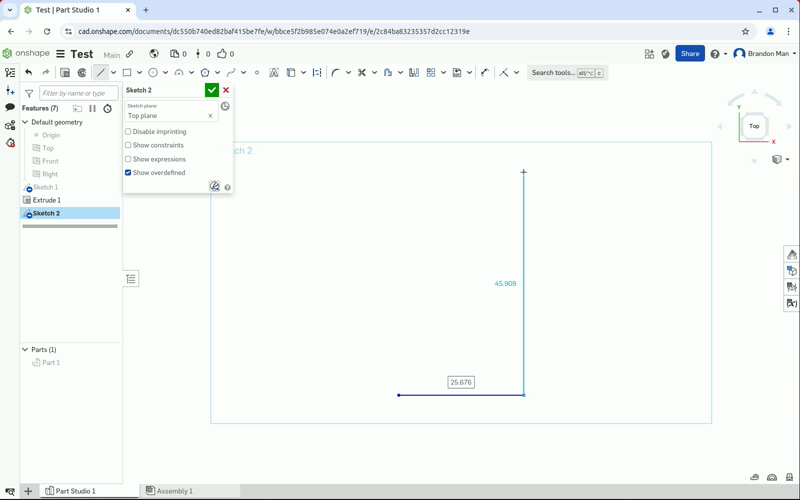
key_down(shift)
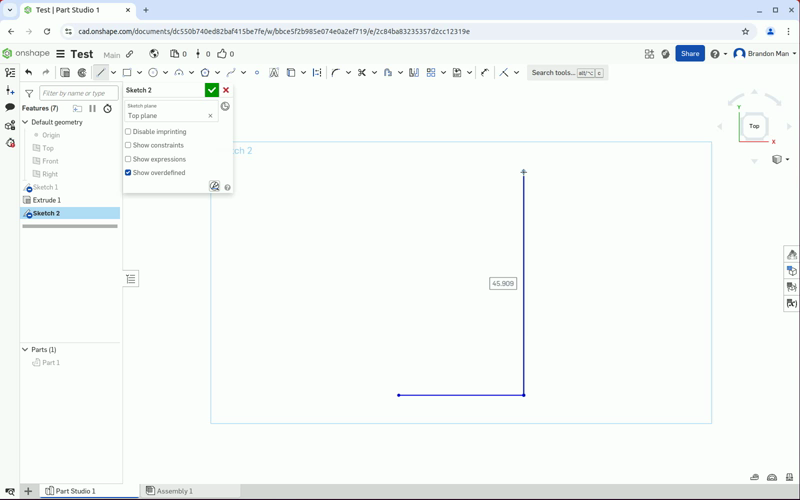
mouse_move(398, 171)
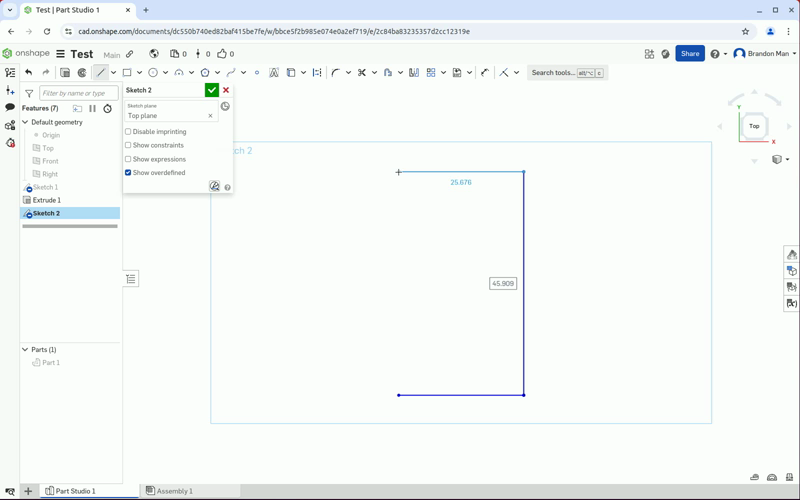
click(398, 171)
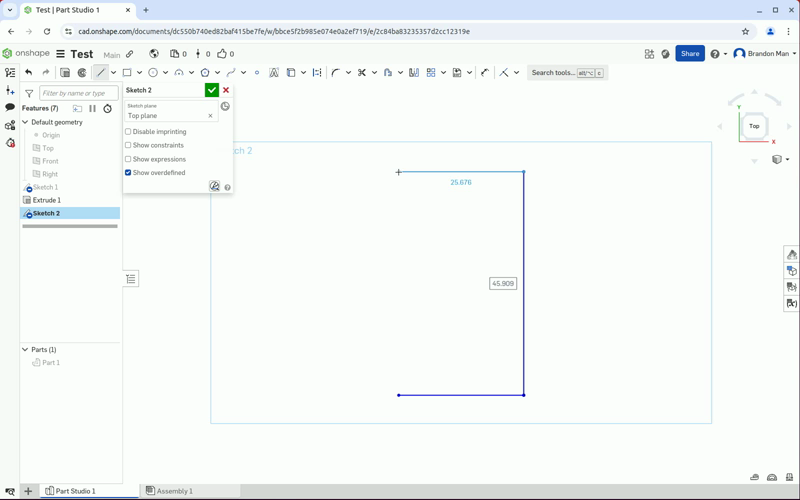
key_up(shift)
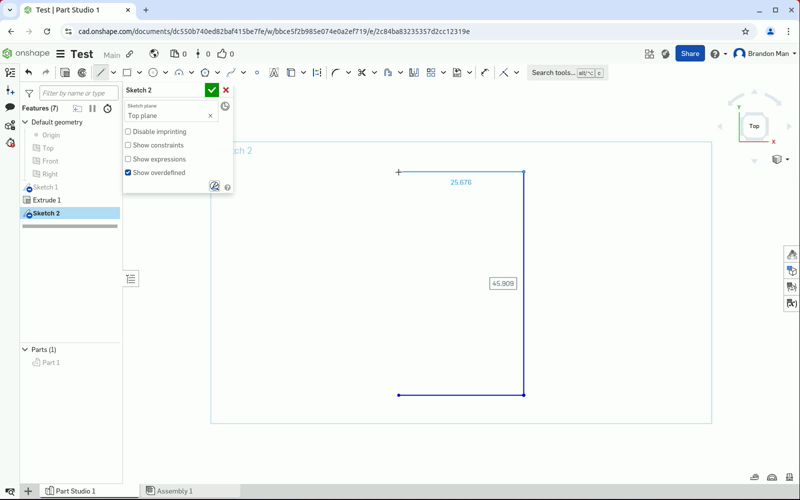
key_down(shift)
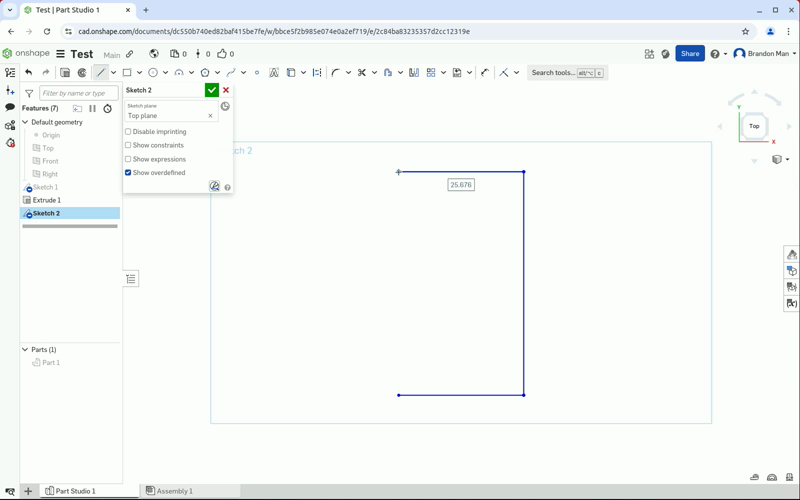
mouse_move(398, 395)
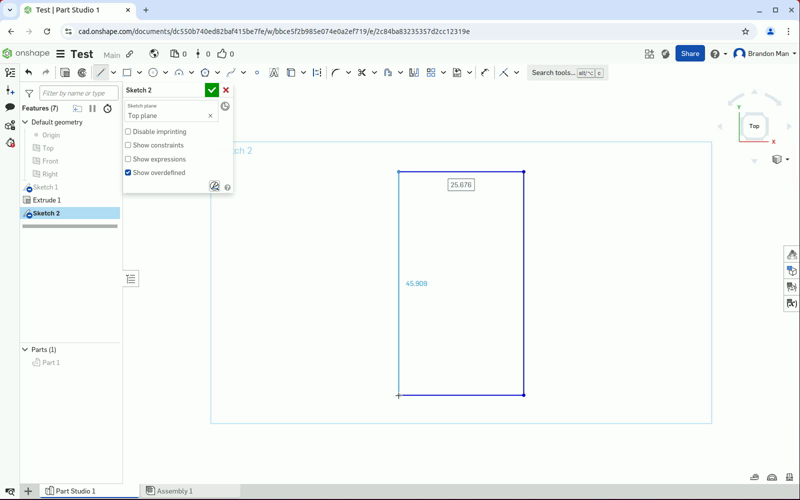
key_up(shift)
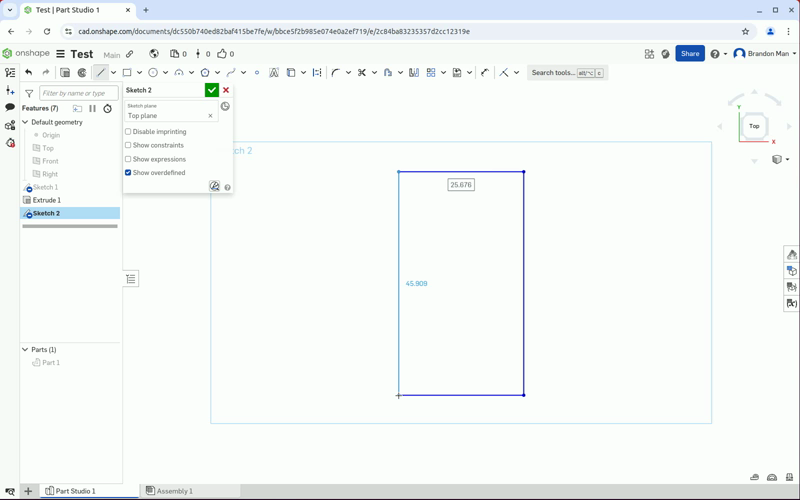
click(398, 395)
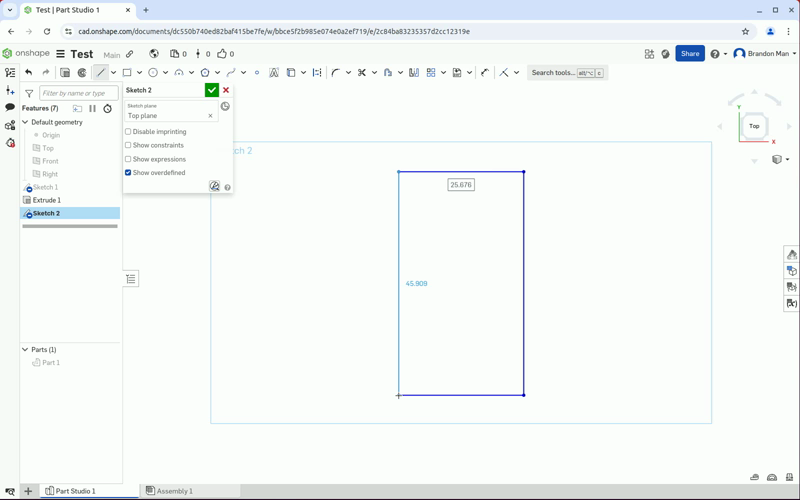
key(esc)
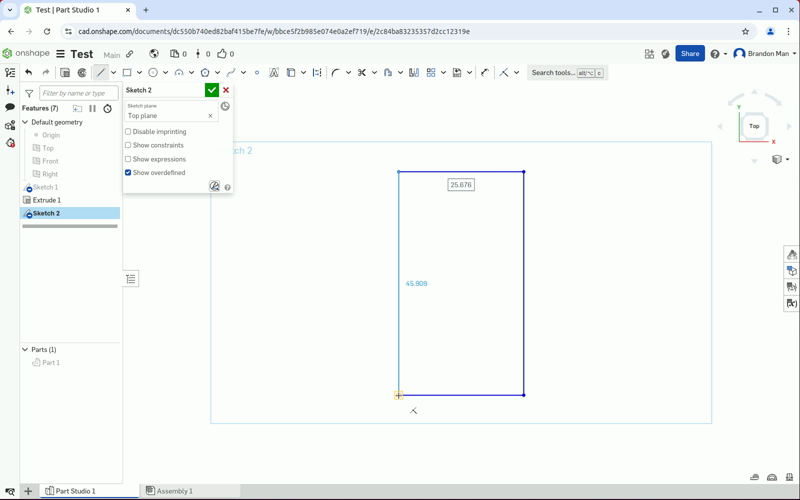
mouse_move(485, 216)
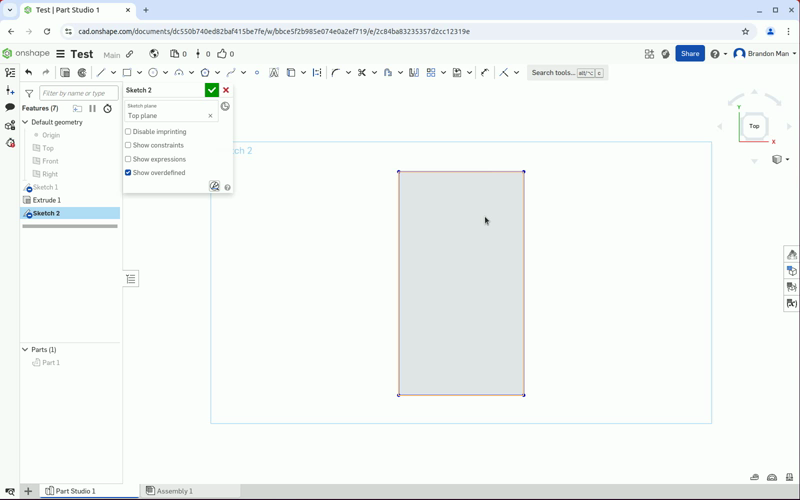
click(485, 216)
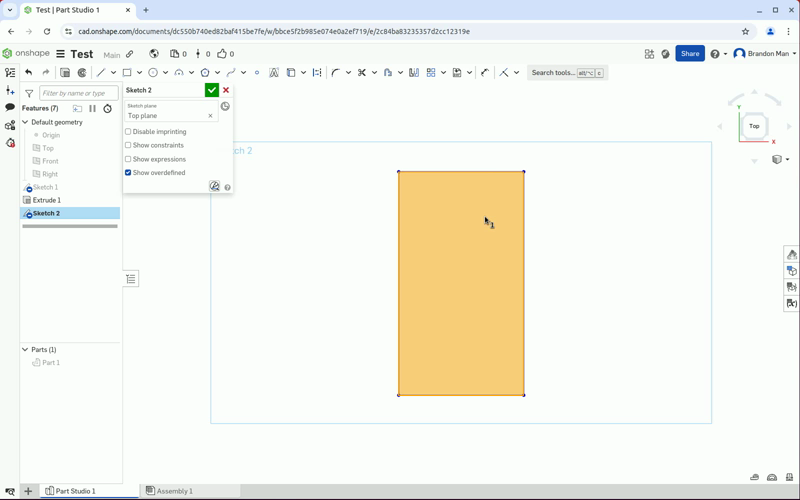
mouse_move(73, 352)
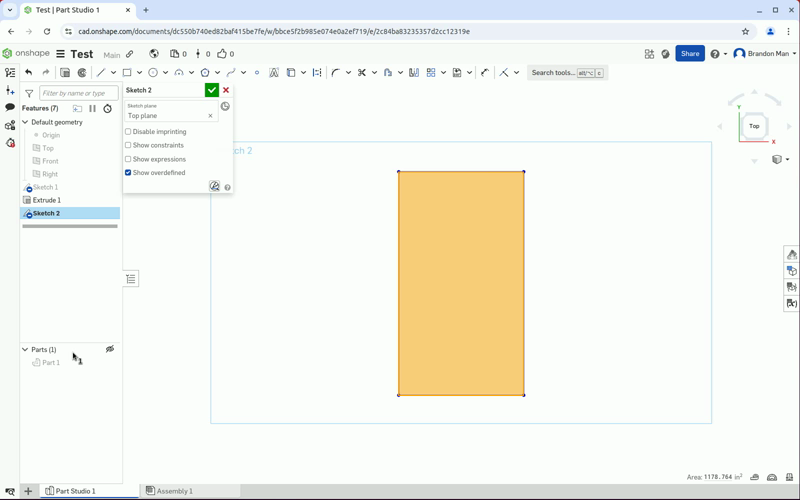
key(shift+y)
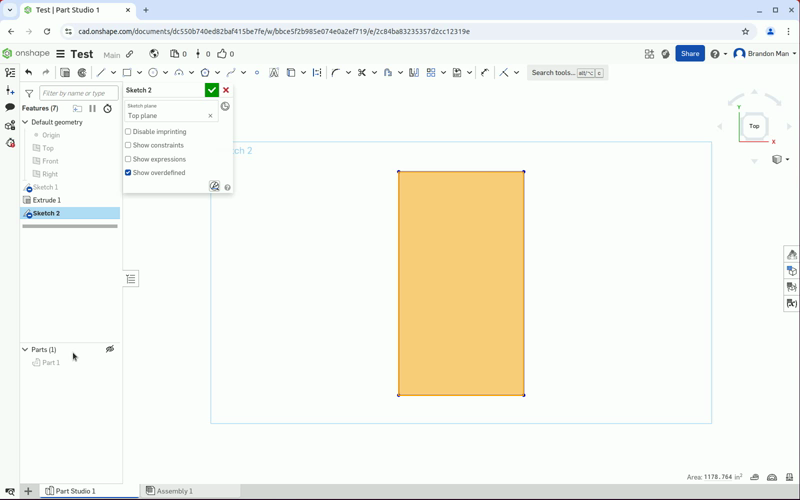
key(shift+e)
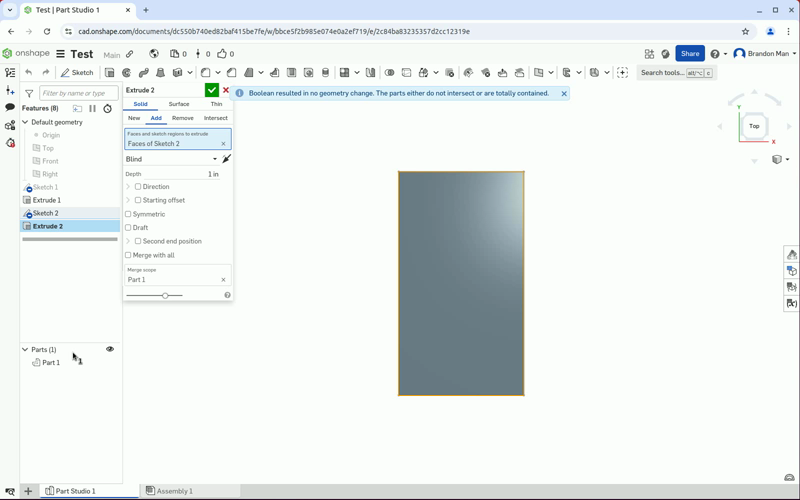
mouse_move(143, 106)
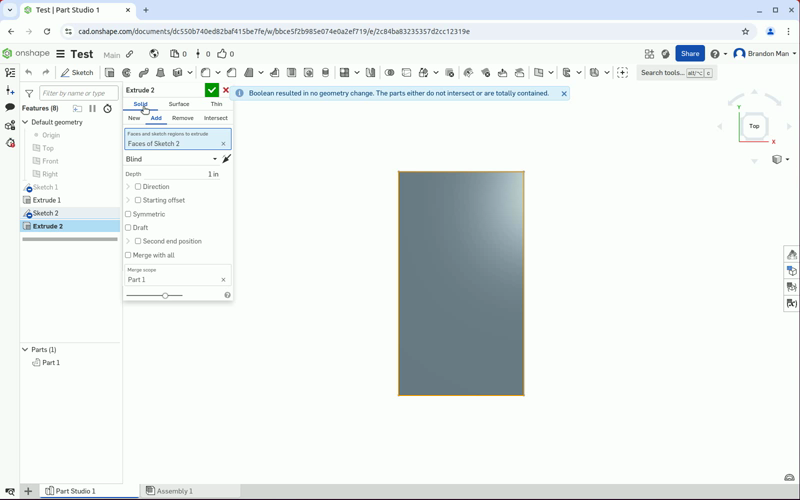
click(143, 106)
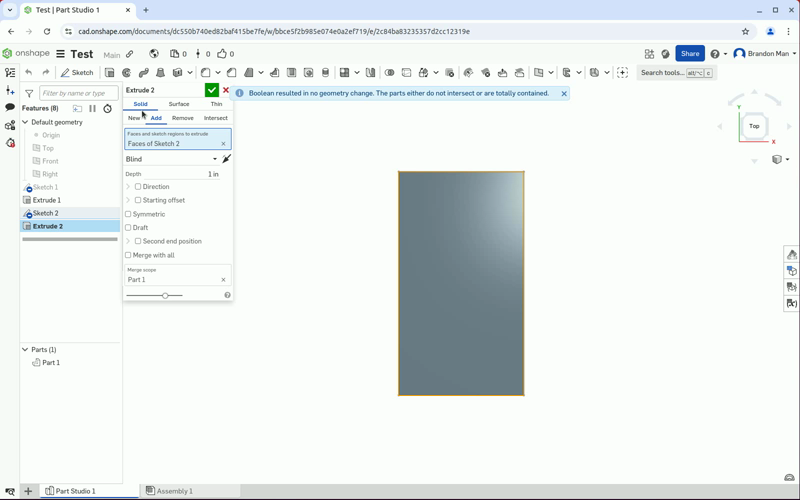
mouse_move(137, 120)
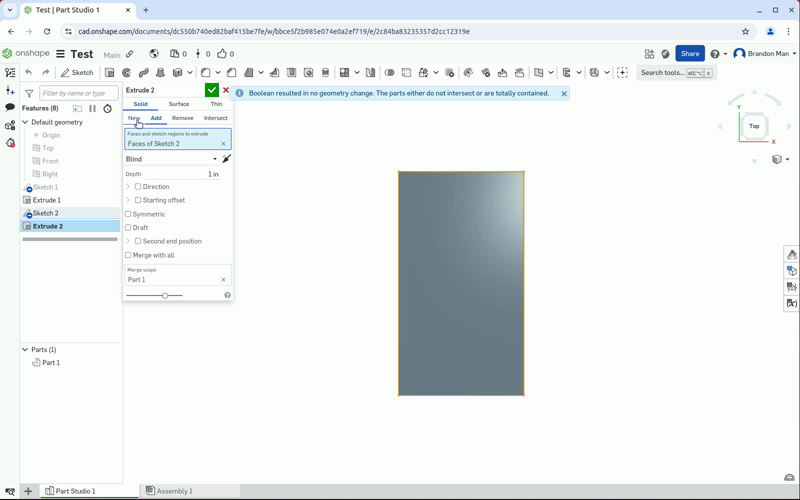
click(137, 120)
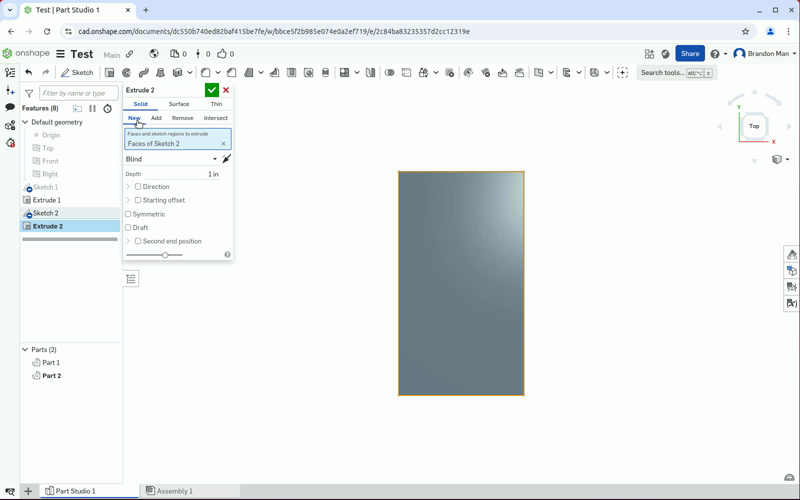
key(tab, 4)
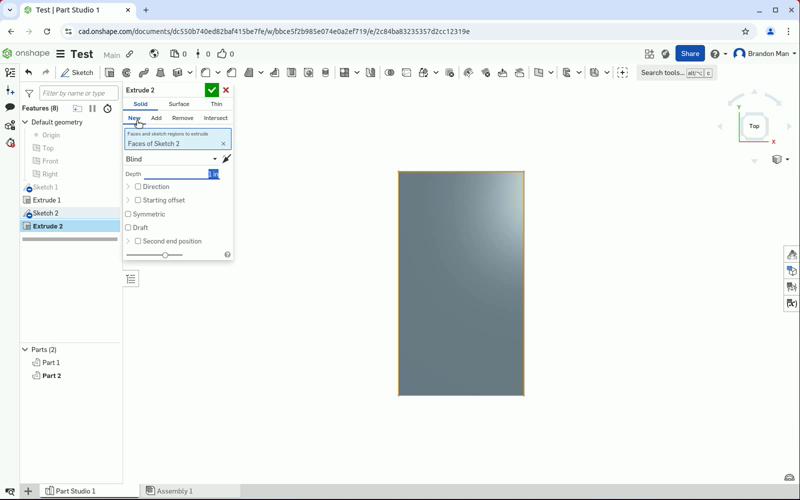
text(5.055)
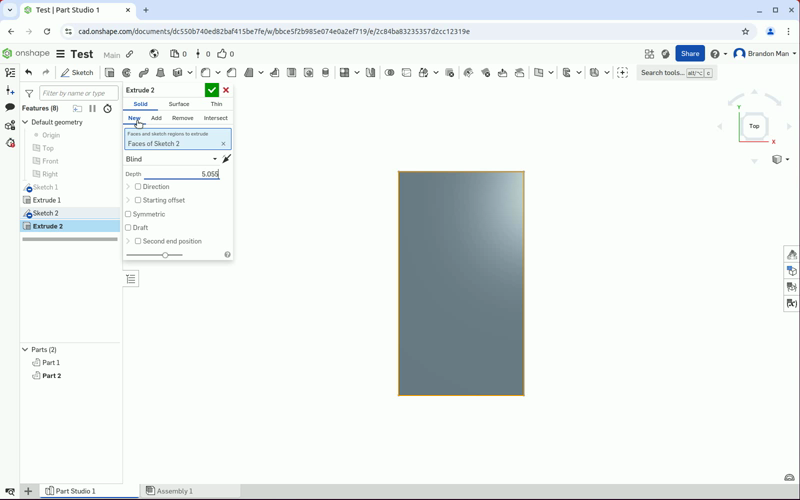
key(enter)
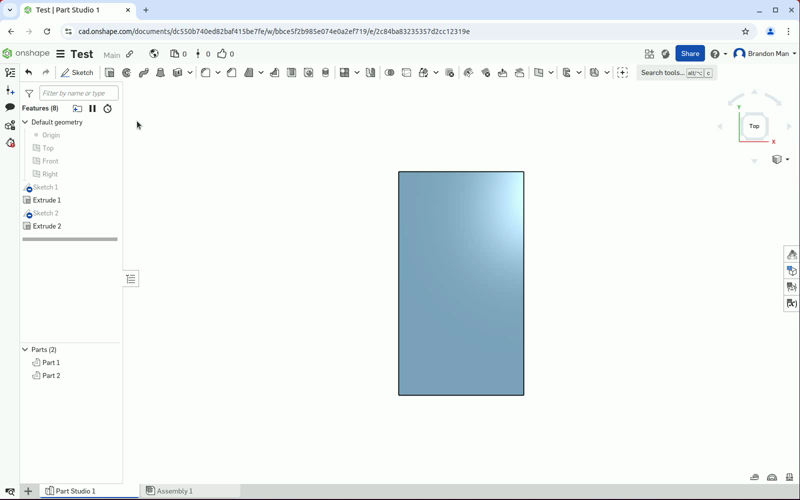
key(shift+h)
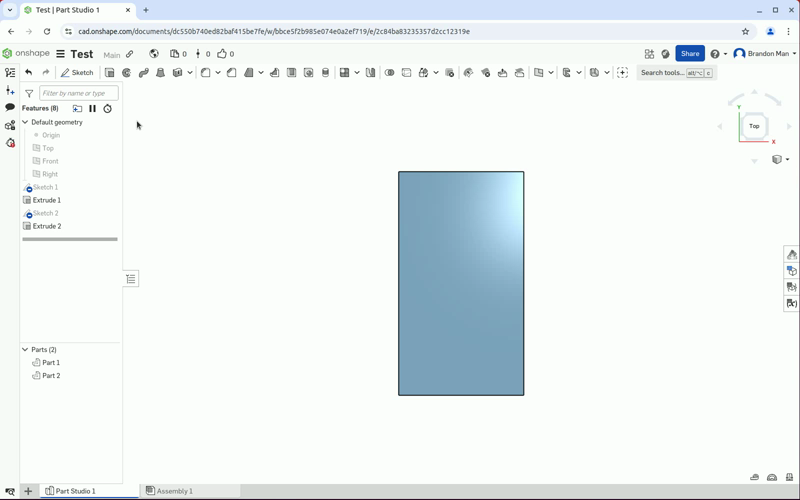
key(shift+h)
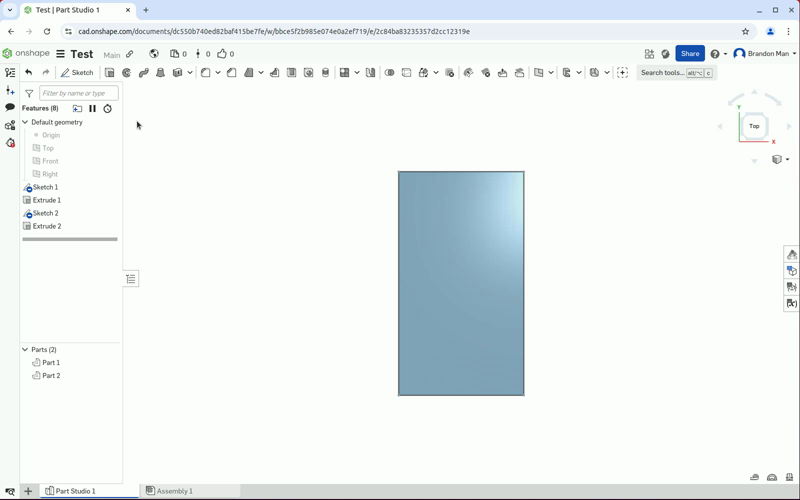
key(shift+7)
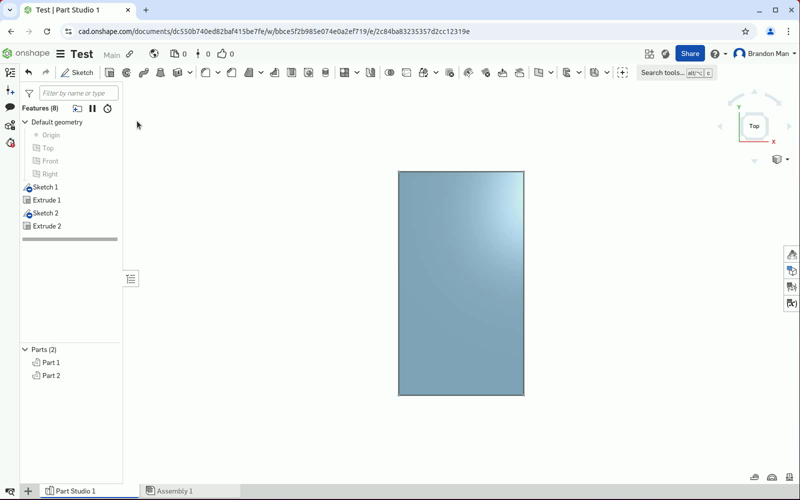
key(up, 3)
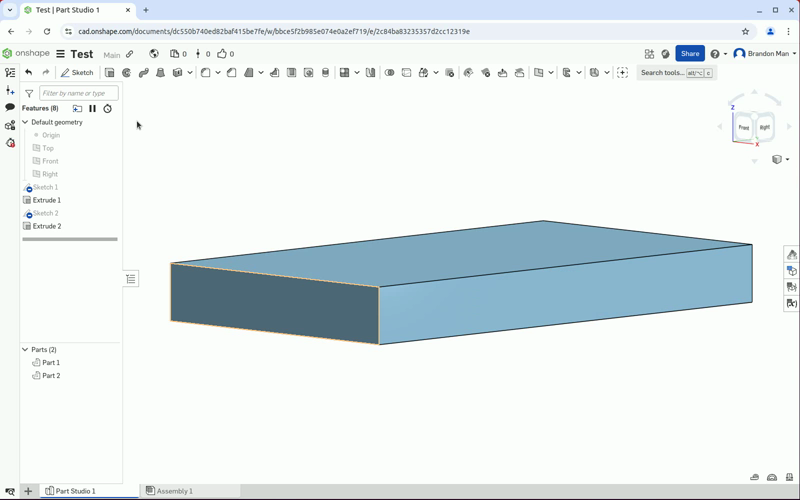
key(left, 3)
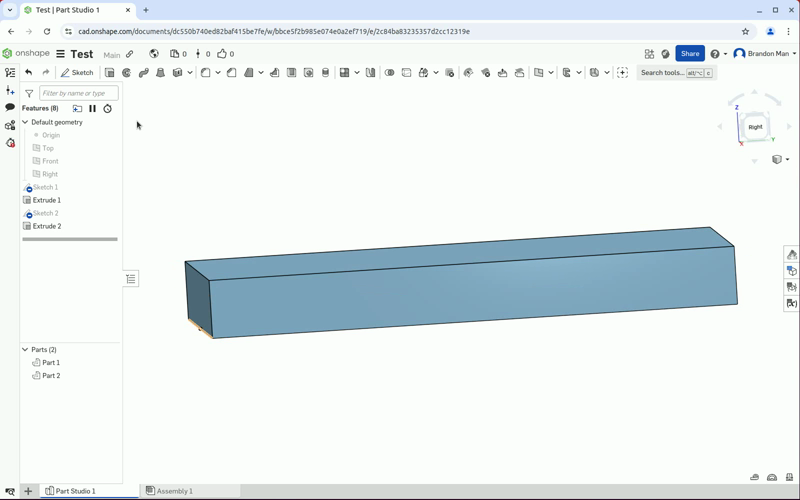
key(right, 3)
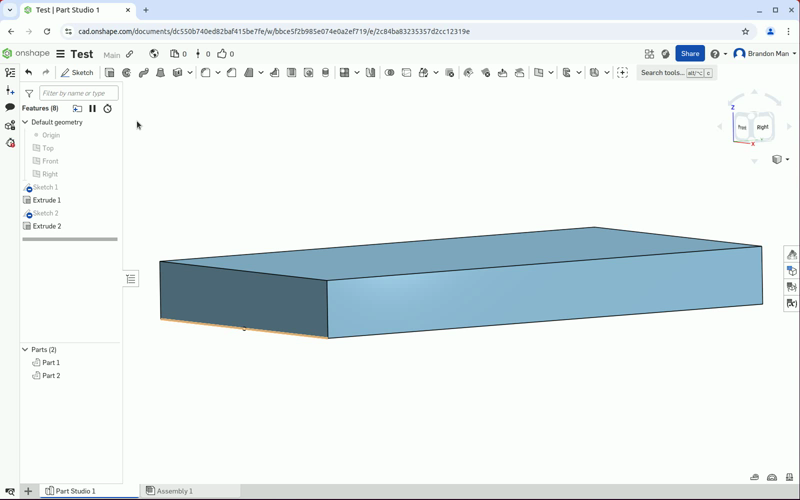
key(down, 3)
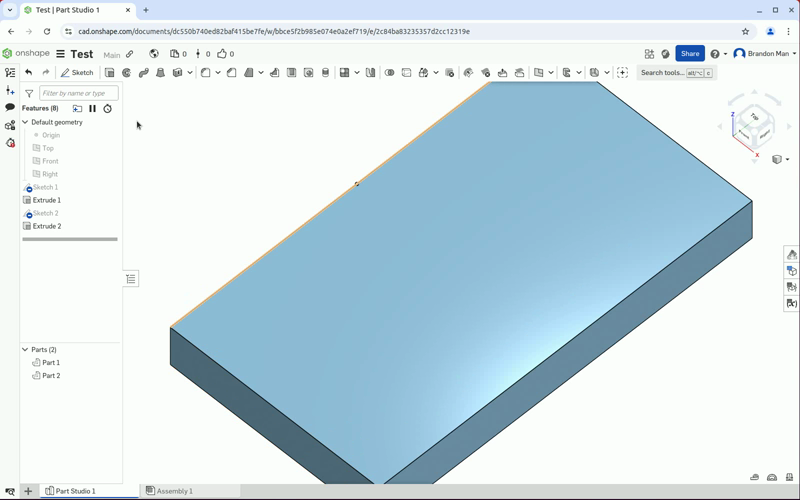
mouse_move(73, 189)
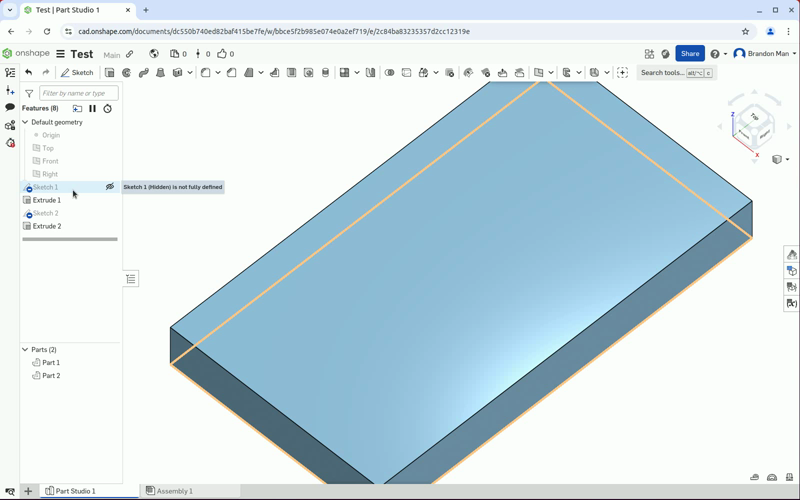
click(73, 189)